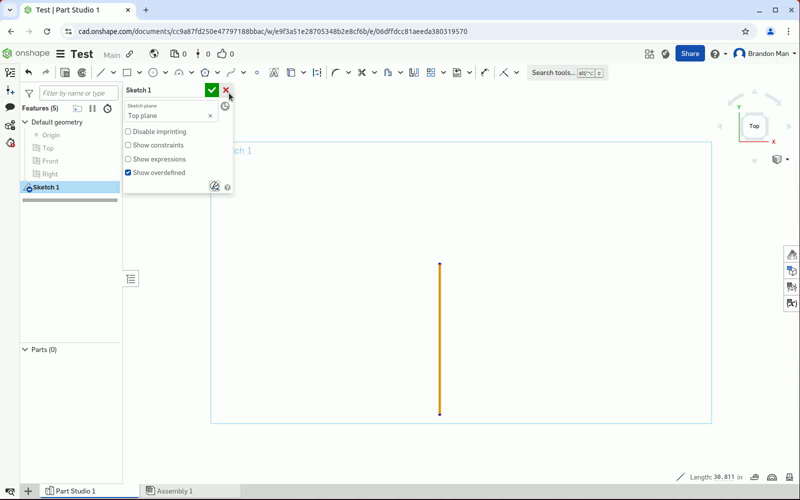
key(shift+h)
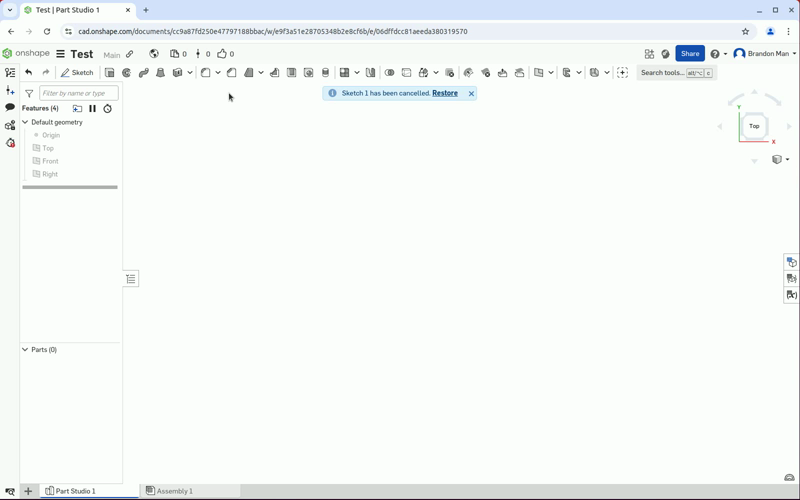
mouse_move(73, 352)
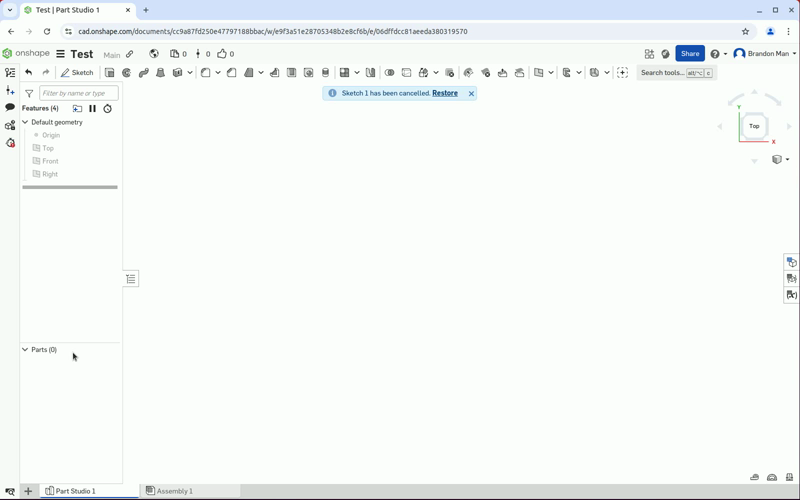
key(y)
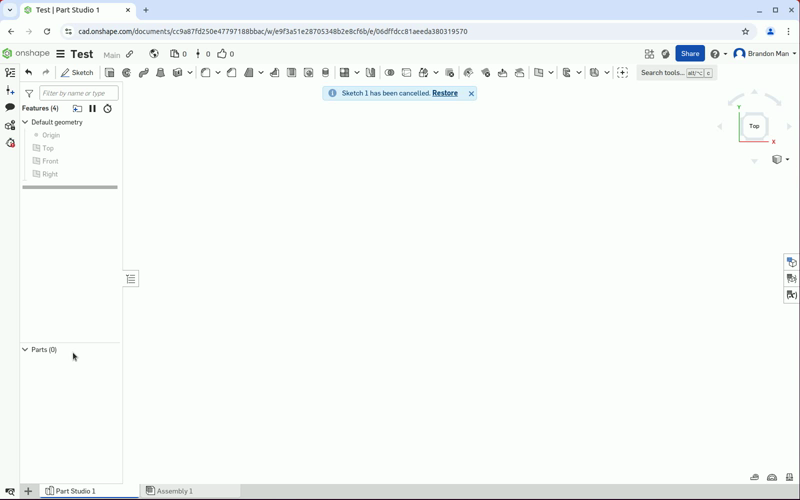
key(shift+p)
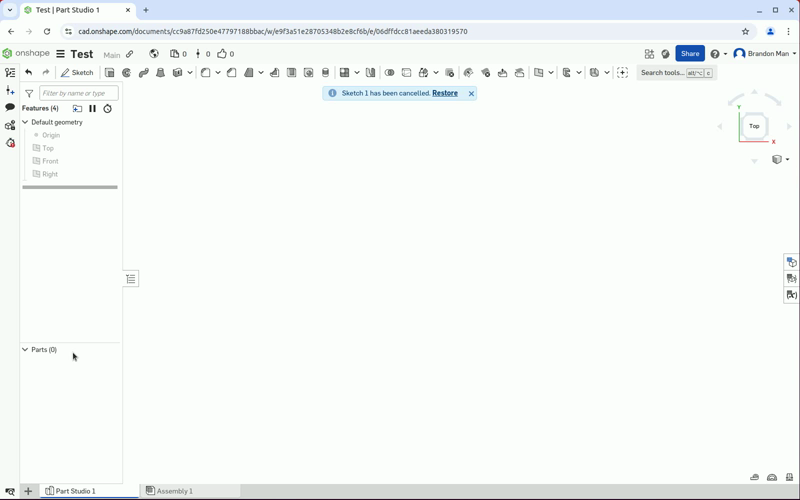
key(space)
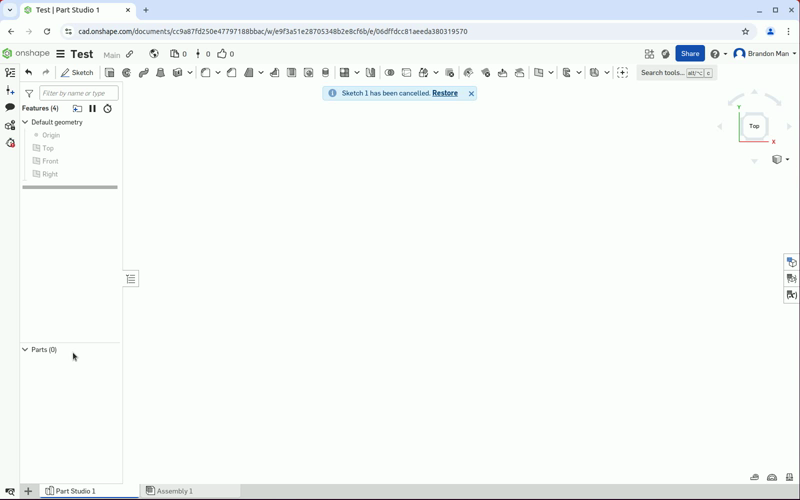
key_down(shift)
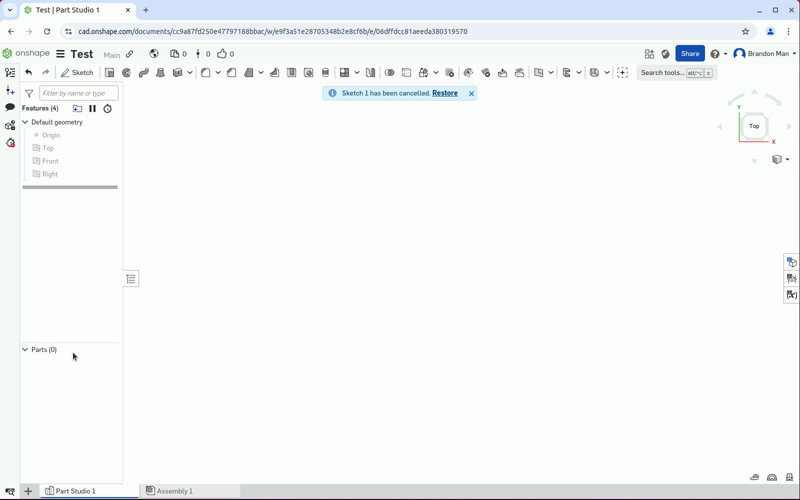
key(up)
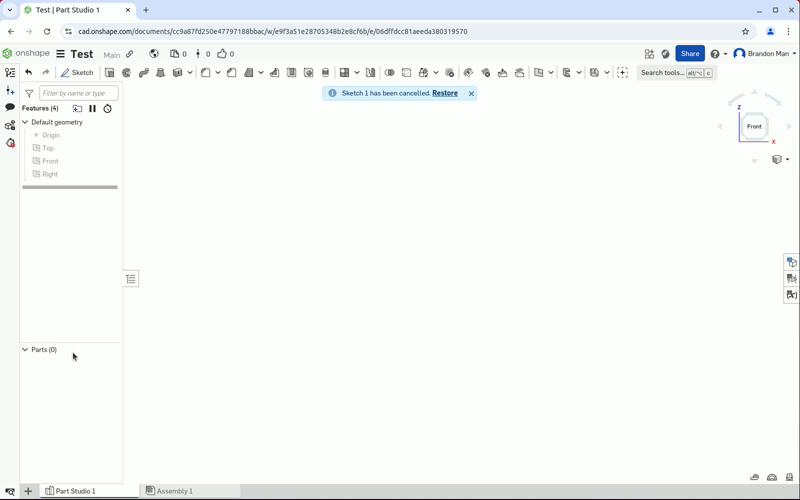
key_up(shift)
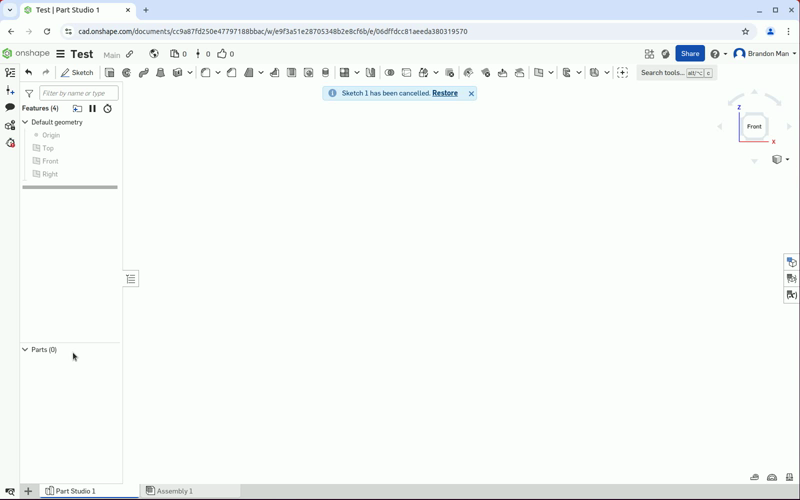
mouse_move(73, 352)
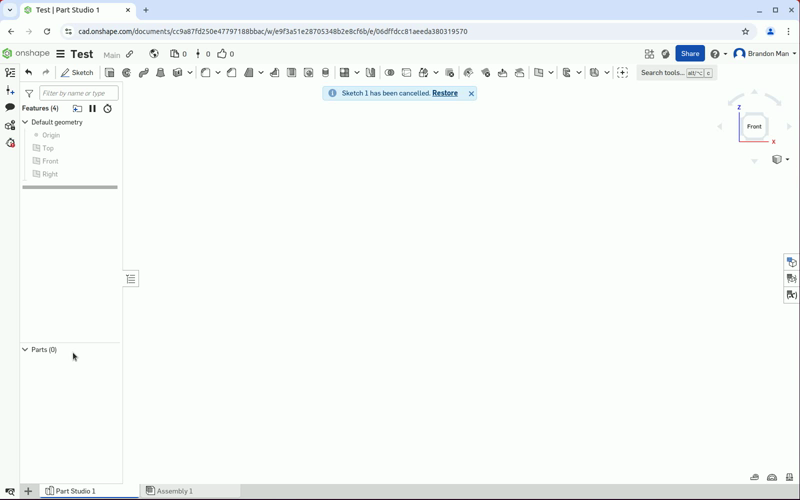
key(shift+y)
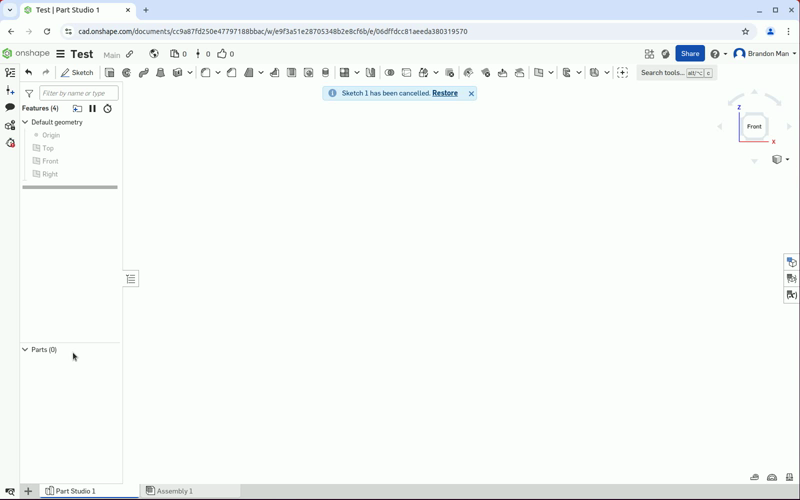
key(shift+s)
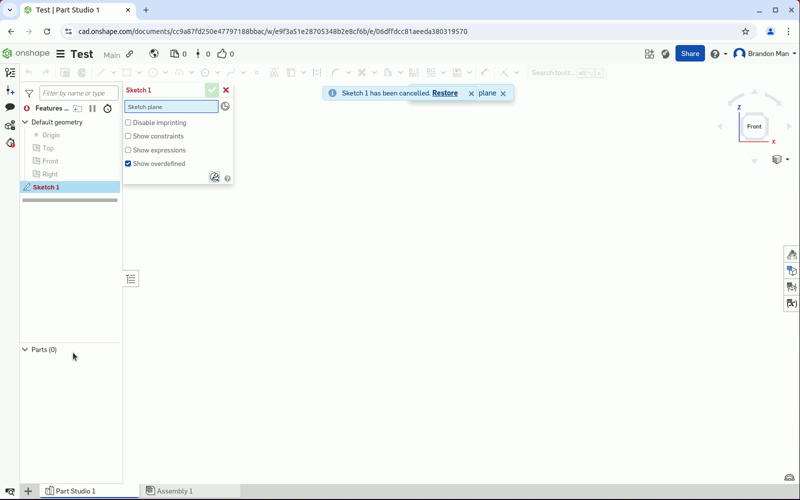
mouse_move(73, 163)
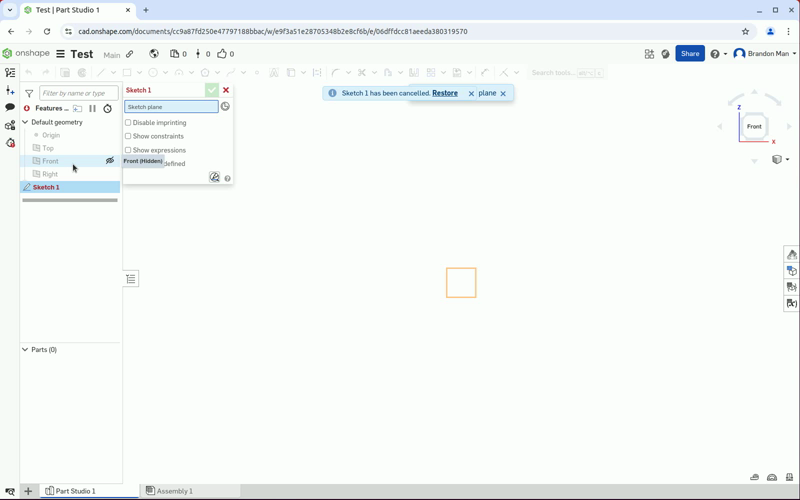
click(73, 163)
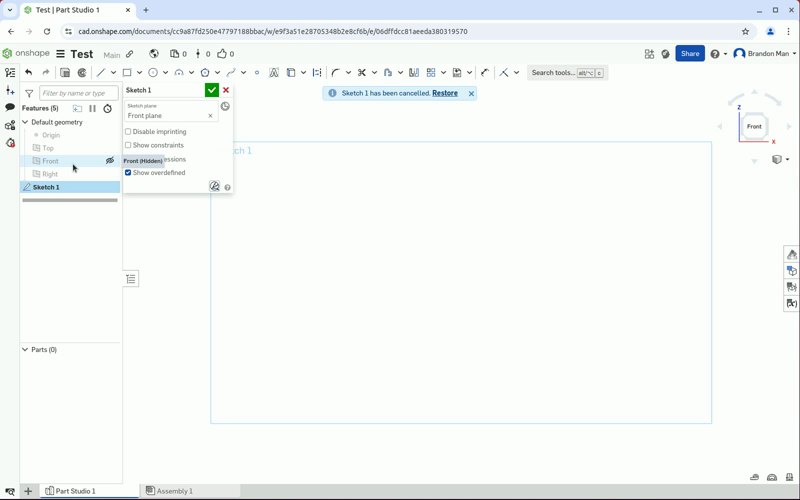
mouse_move(73, 352)
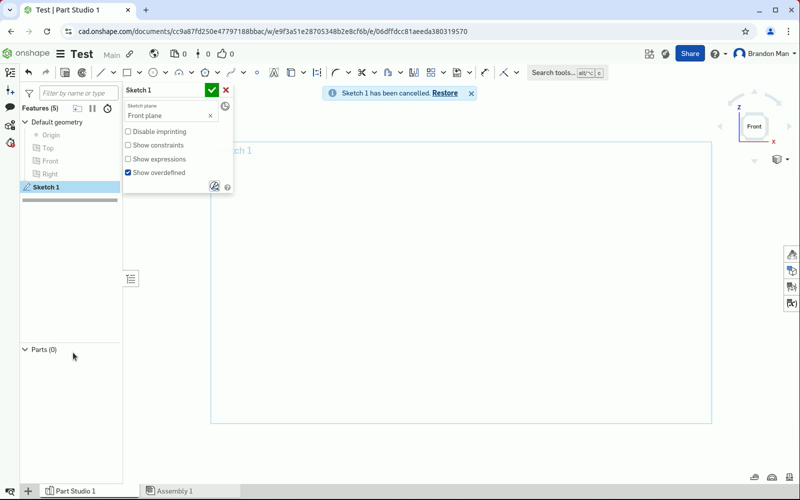
key(y)
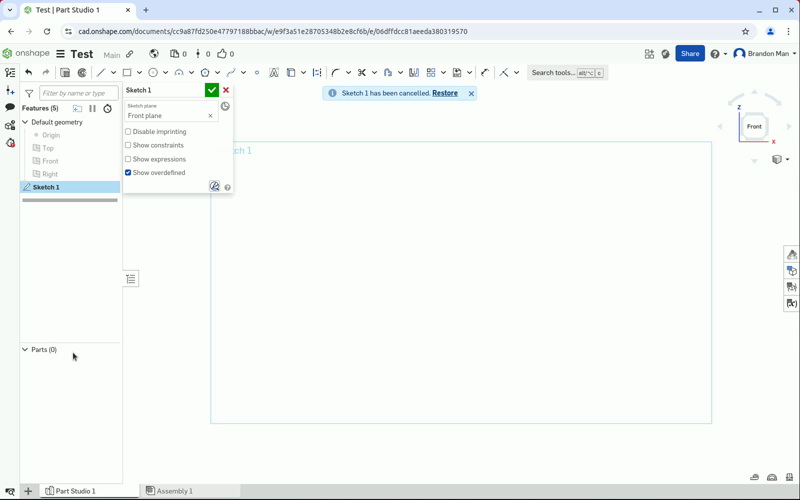
key(c)
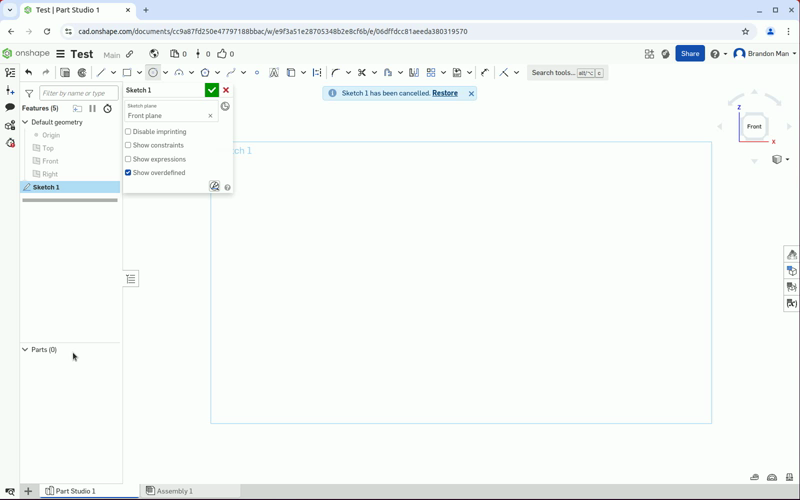
key_down(shift)
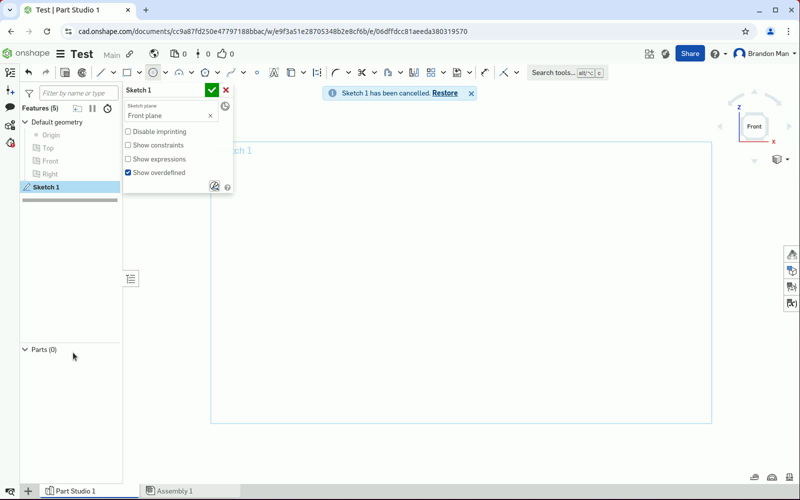
mouse_move(461, 282)
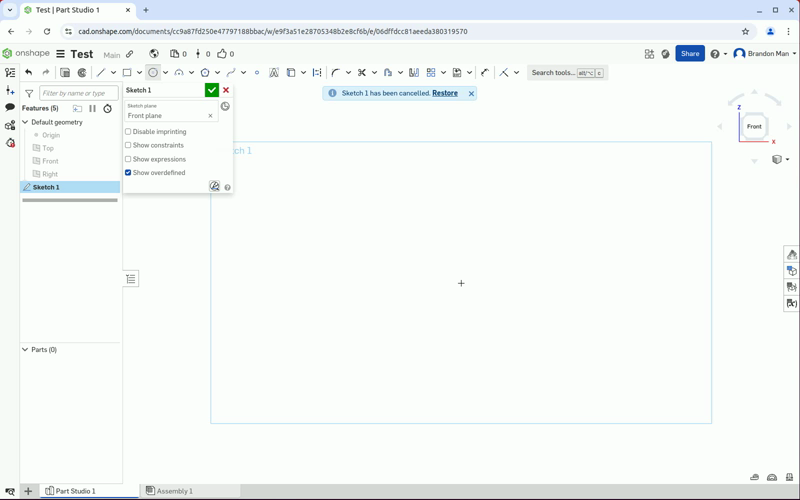
click(461, 282)
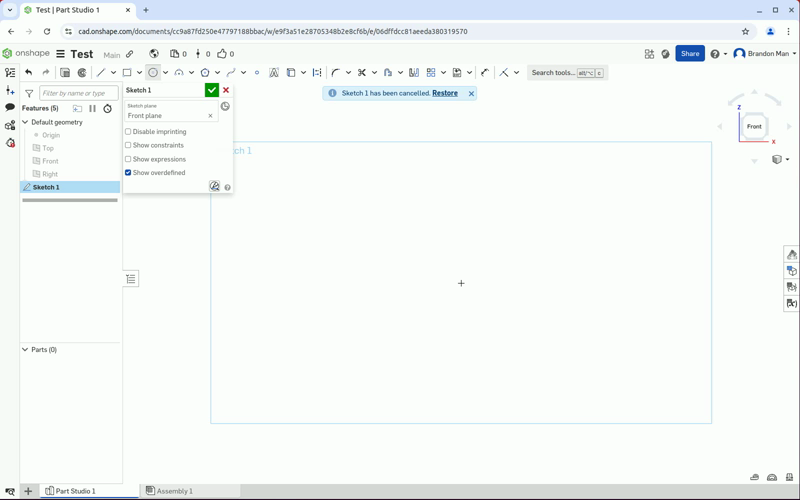
key_up(shift)
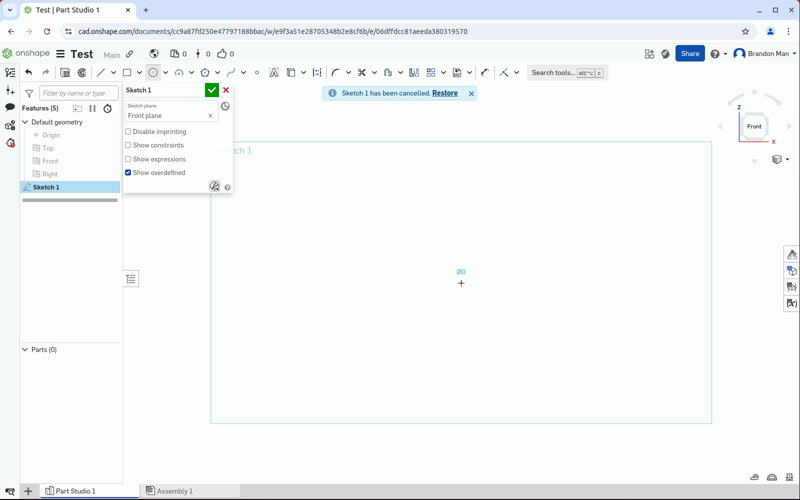
mouse_move(492, 282)
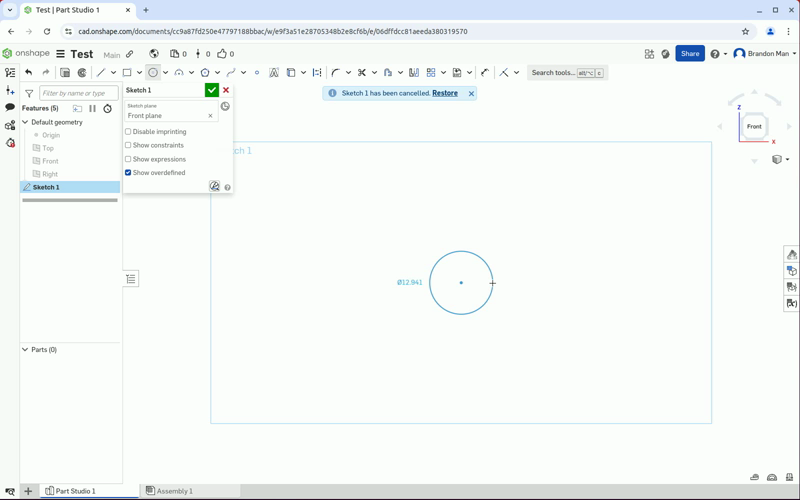
click(492, 282)
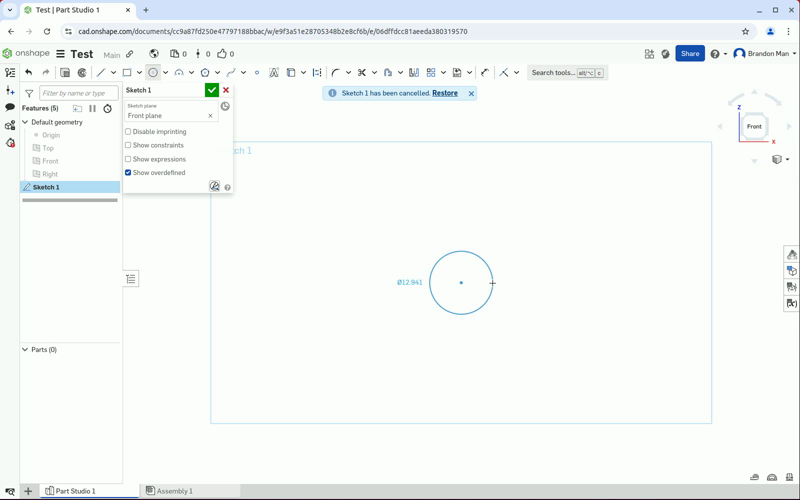
key(esc)
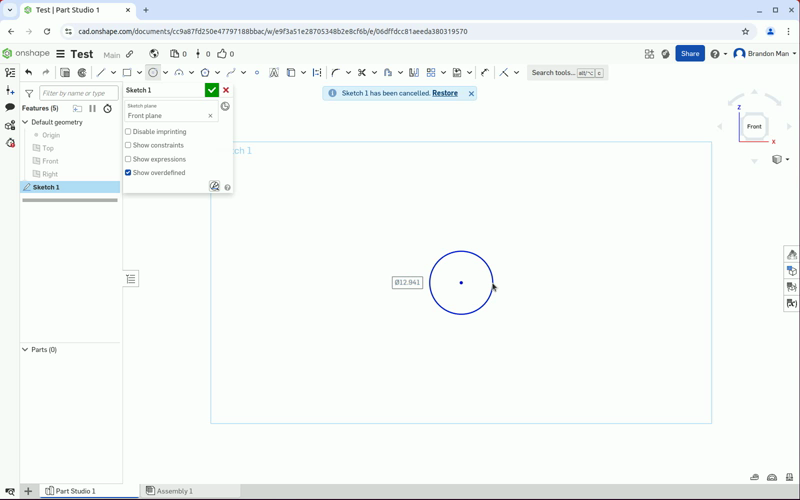
mouse_move(481, 297)
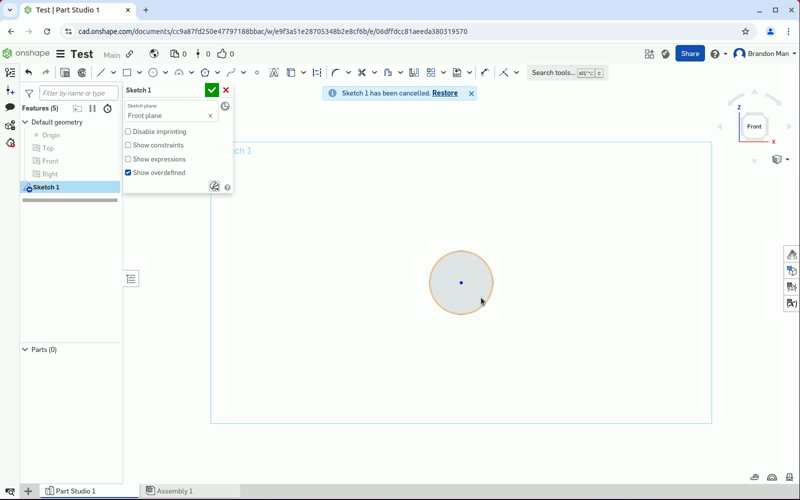
click(481, 297)
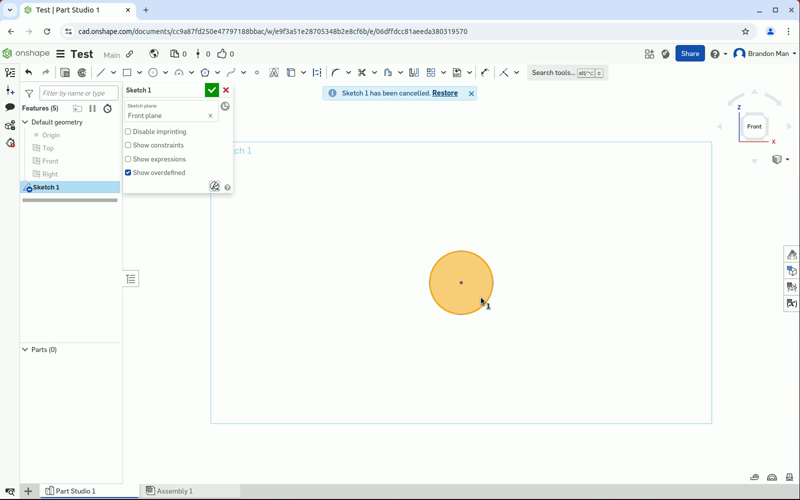
mouse_move(73, 352)
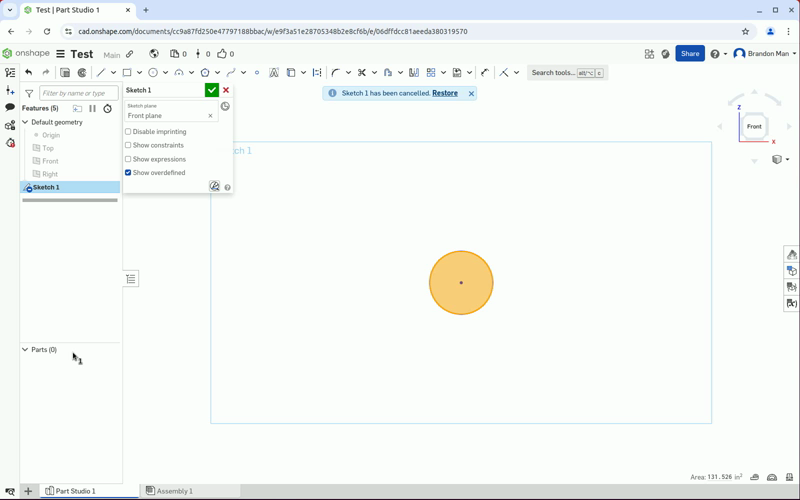
key(shift+y)
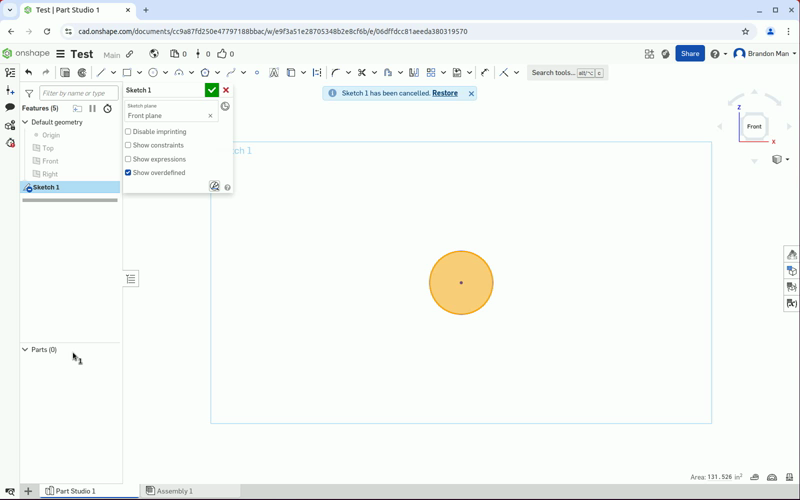
key(shift+e)
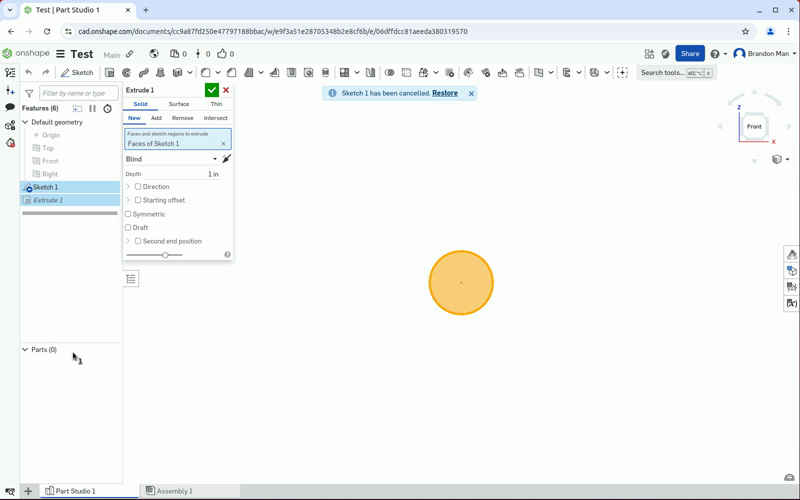
mouse_move(143, 106)
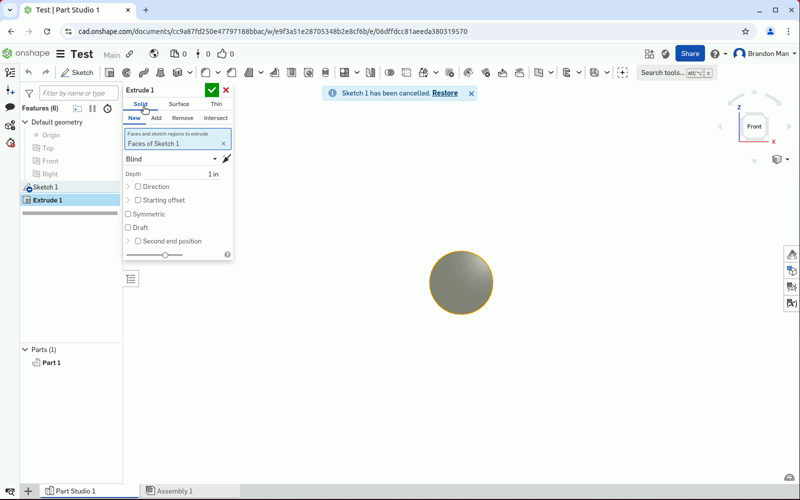
click(143, 106)
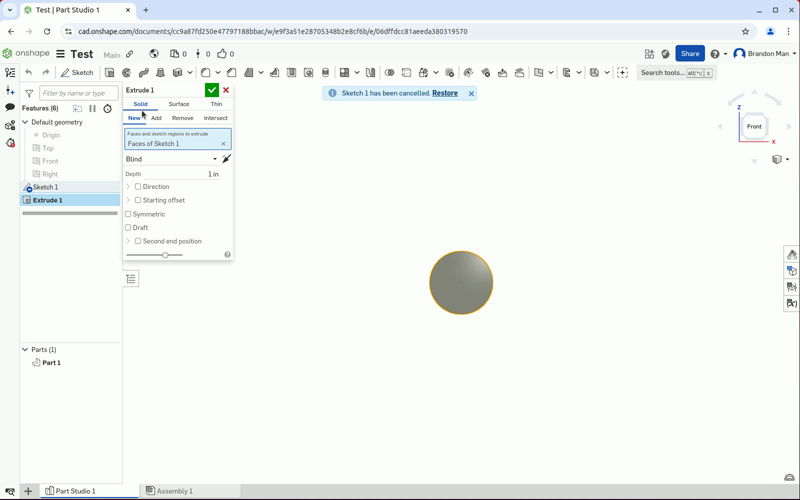
mouse_move(137, 120)
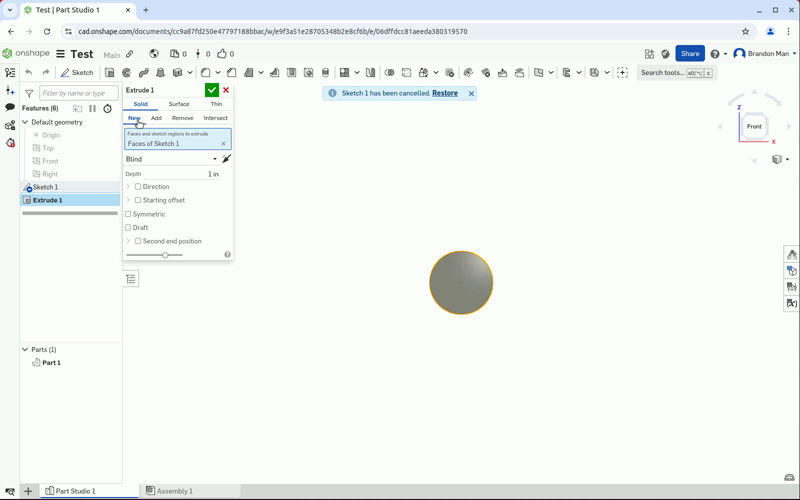
click(137, 120)
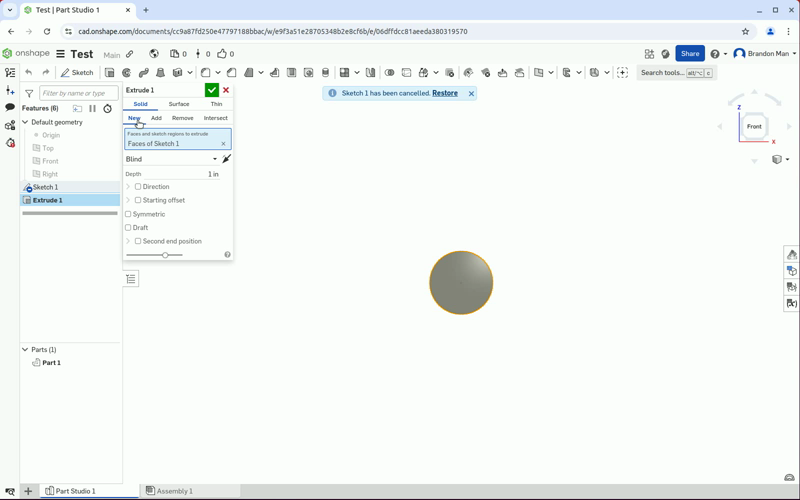
key(tab, 4)
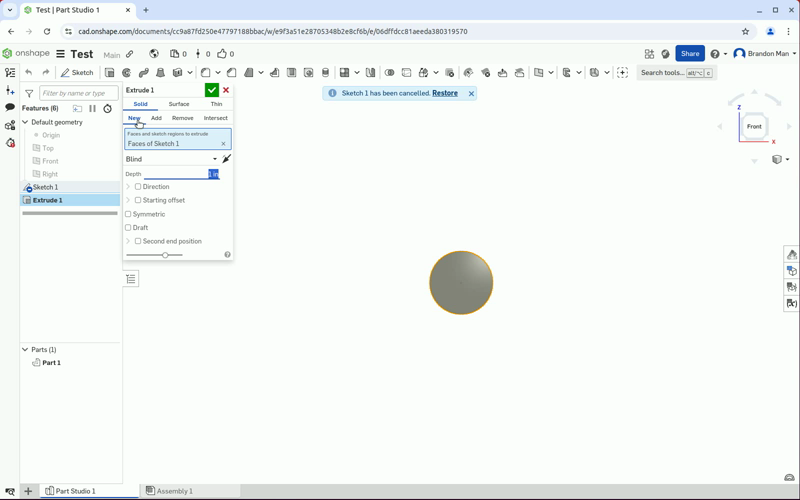
text(23.108)
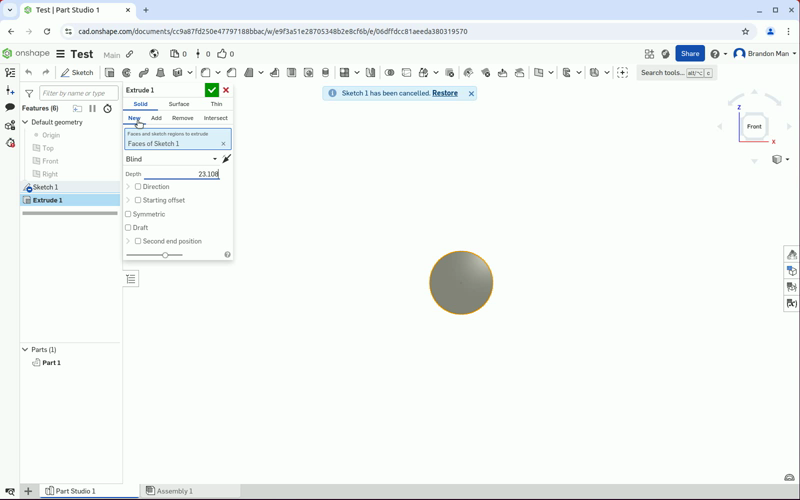
key(enter)
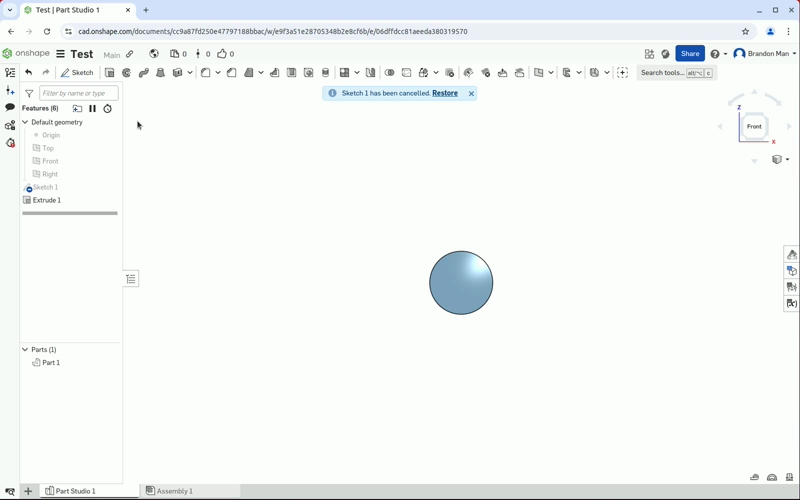
key(shift+h)
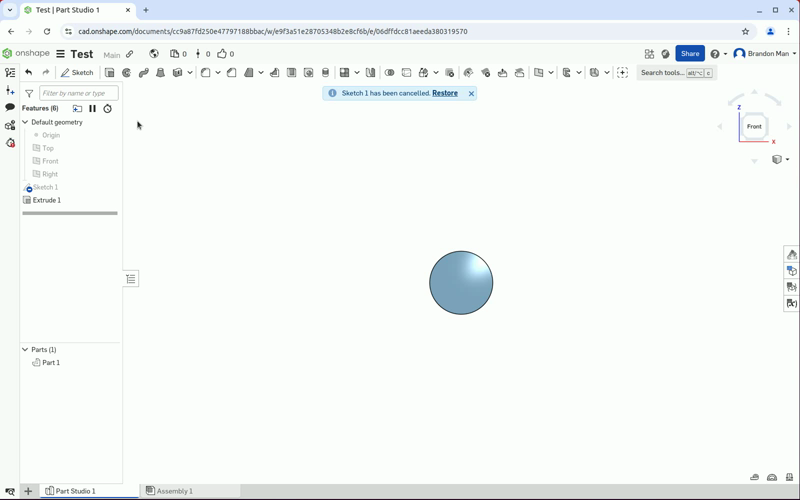
key(shift+h)
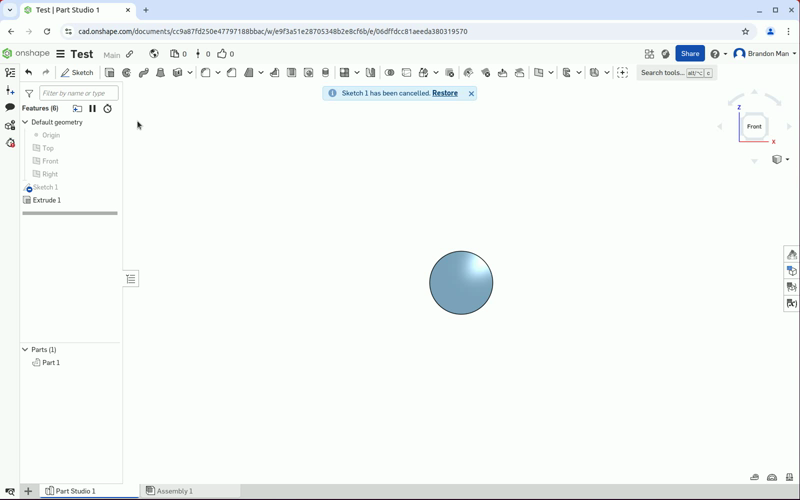
mouse_move(73, 189)
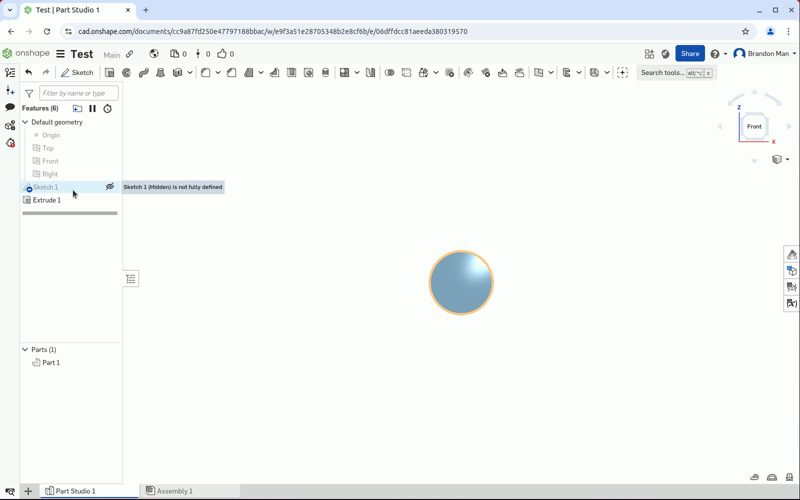
click(73, 189)
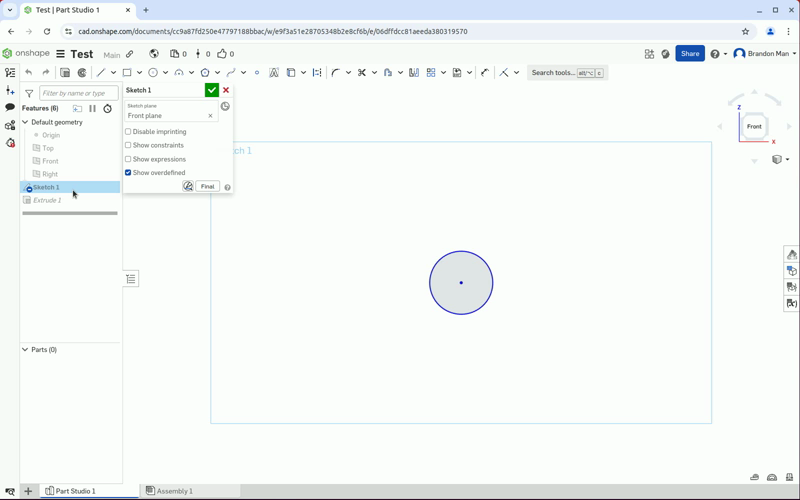
mouse_move(229, 92)
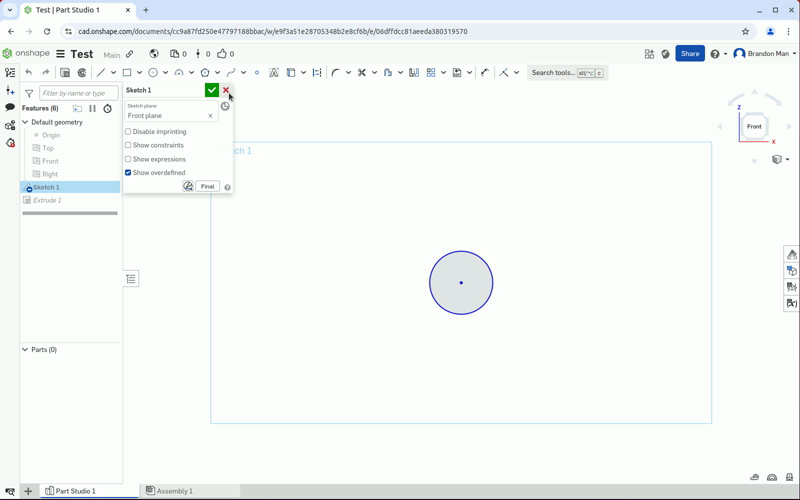
click(229, 92)
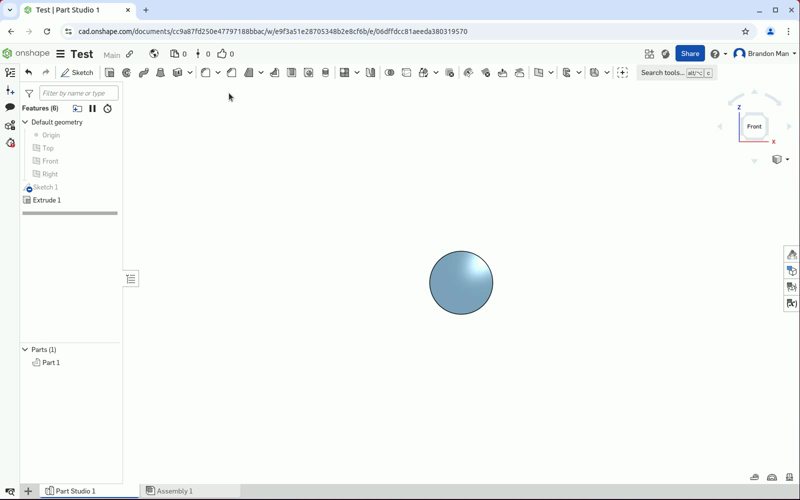
mouse_move(541, 75)
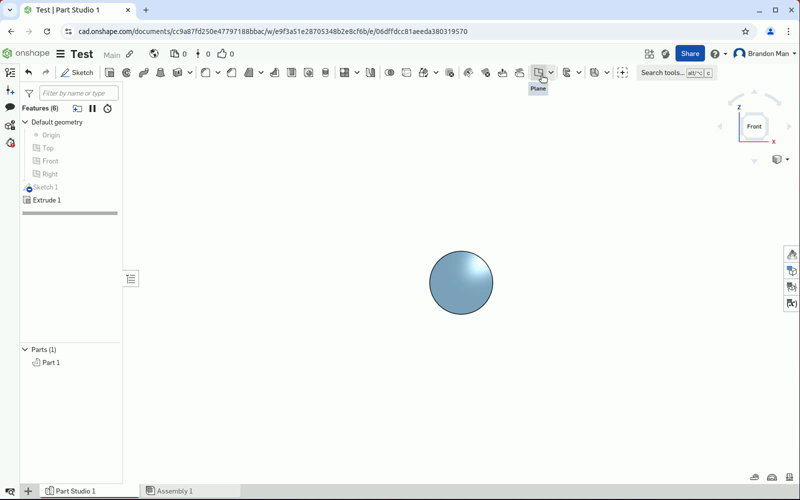
click(541, 75)
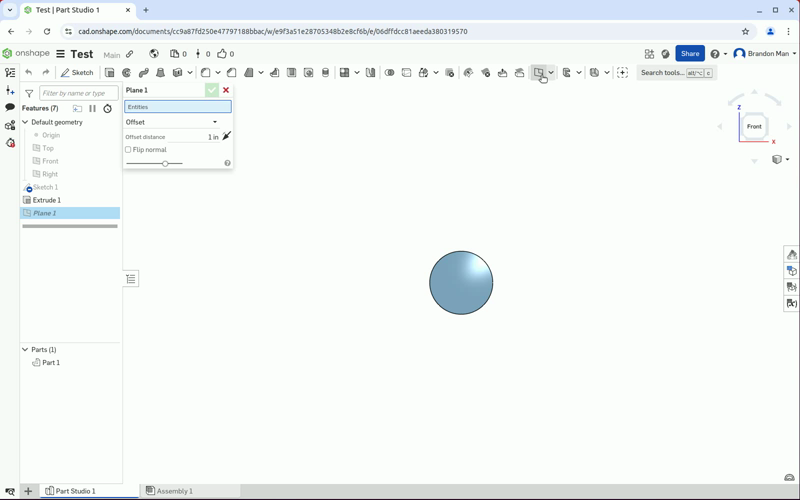
mouse_move(73, 163)
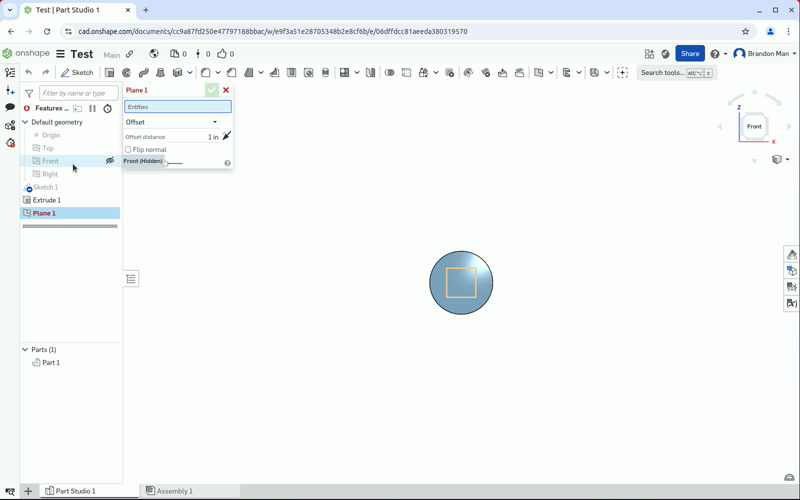
click(73, 163)
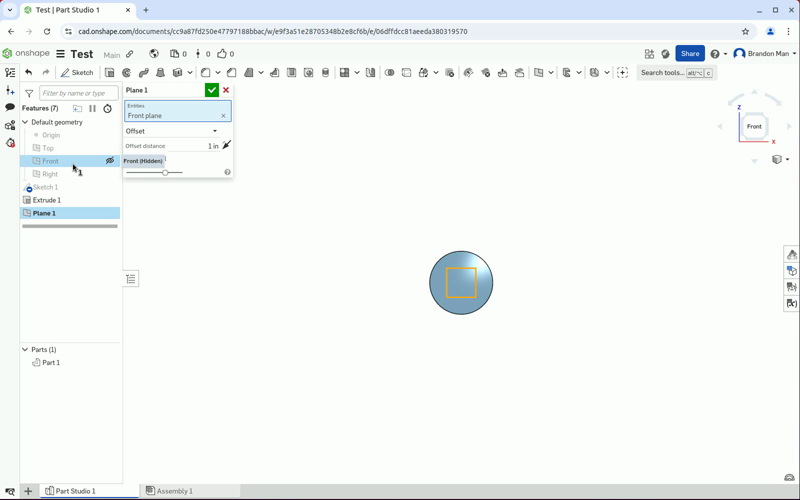
key(tab, 2)
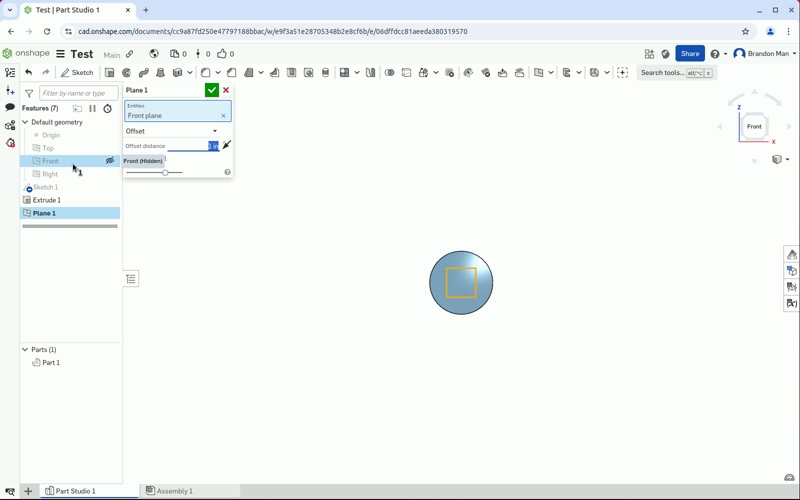
text(23.108)
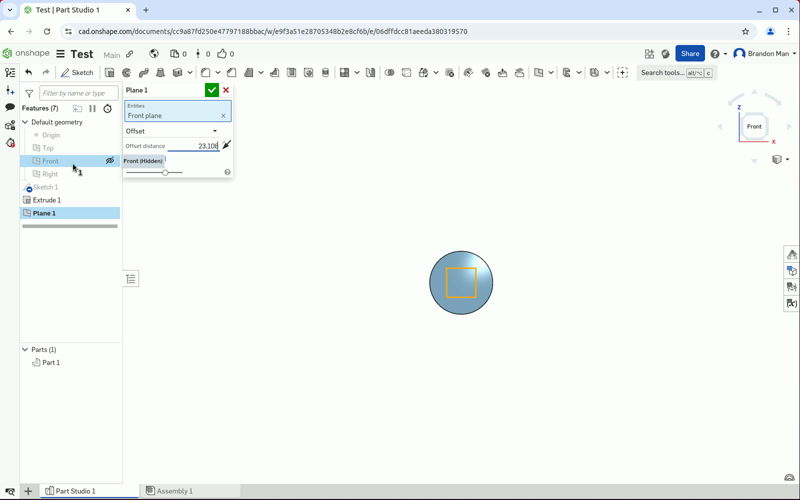
key(enter, 2)
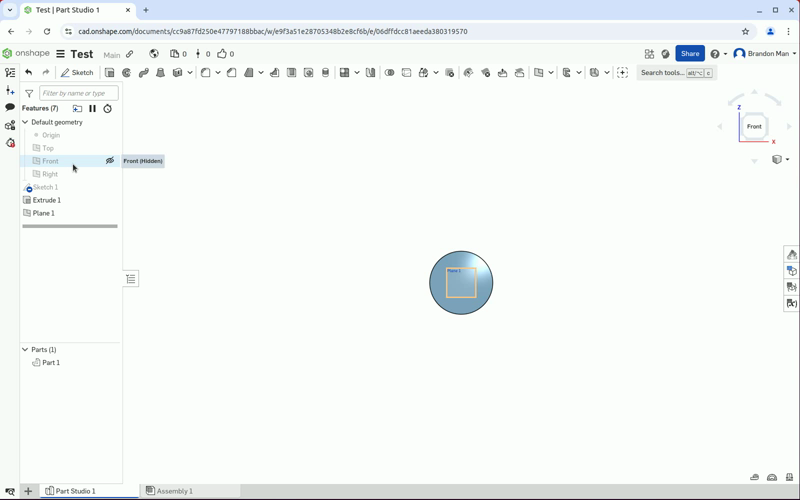
key(shift+s)
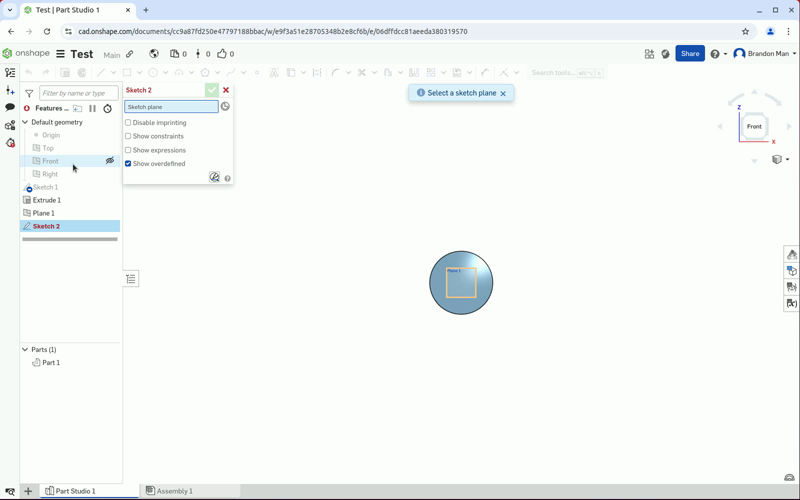
mouse_move(73, 215)
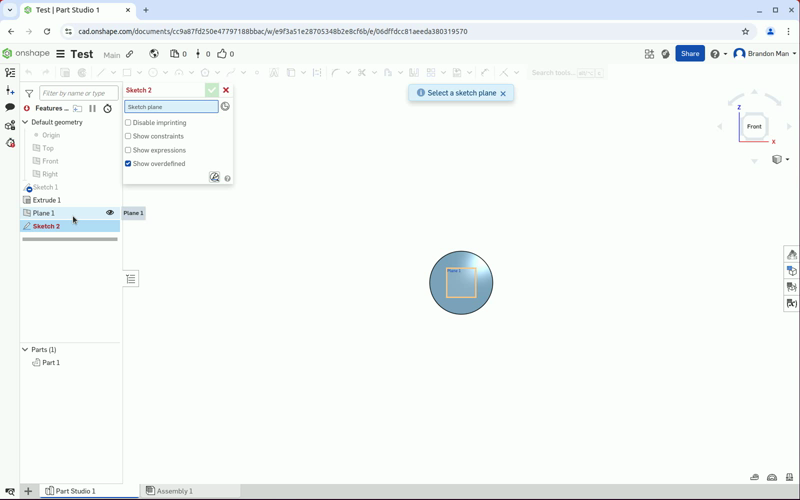
click(73, 215)
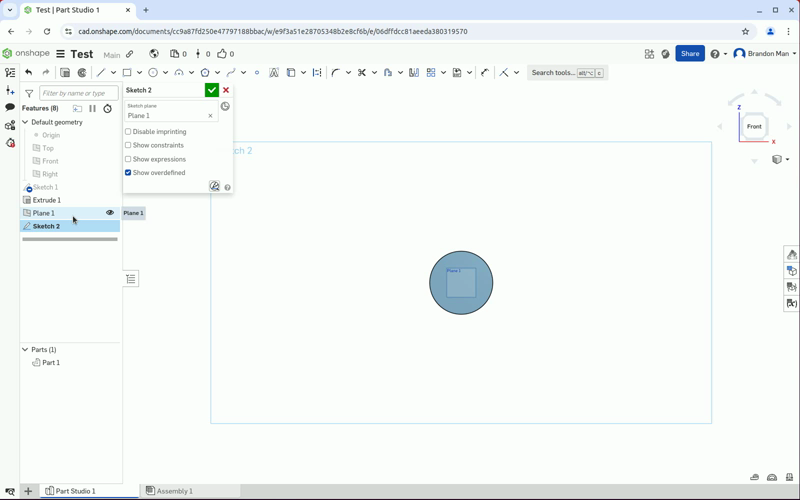
mouse_move(73, 352)
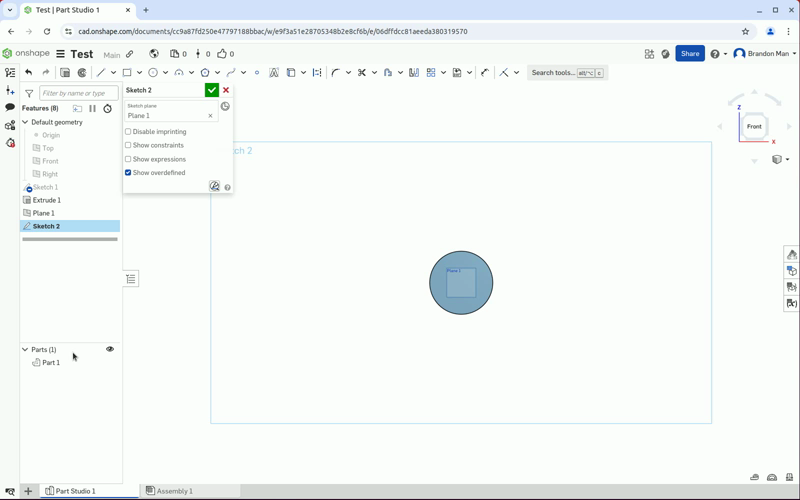
key(y)
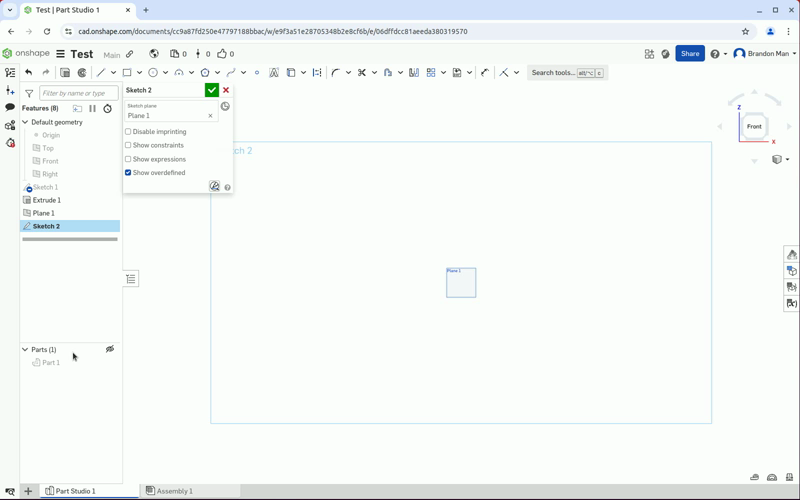
key(c)
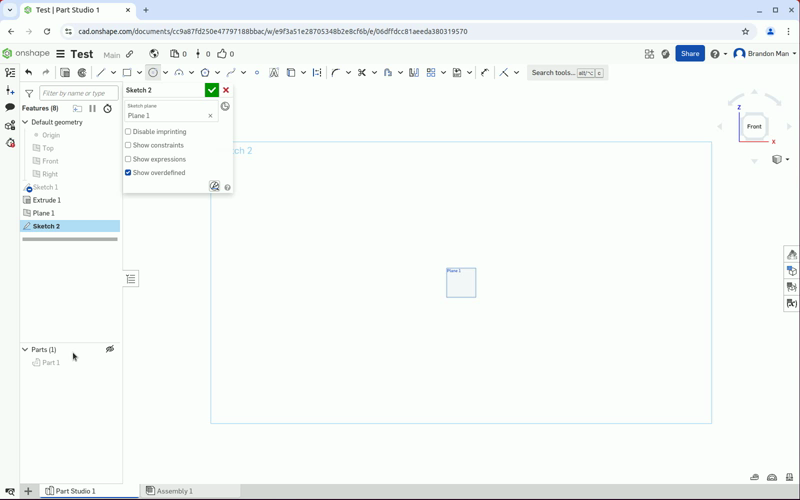
key_down(shift)
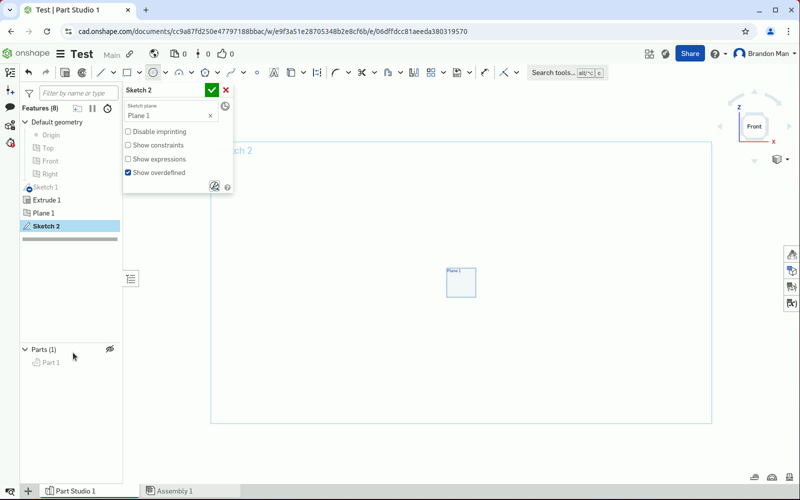
mouse_move(461, 282)
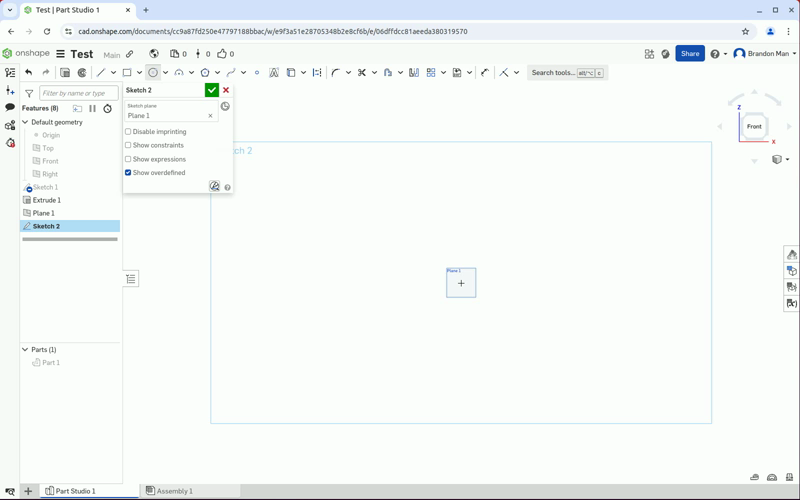
click(461, 282)
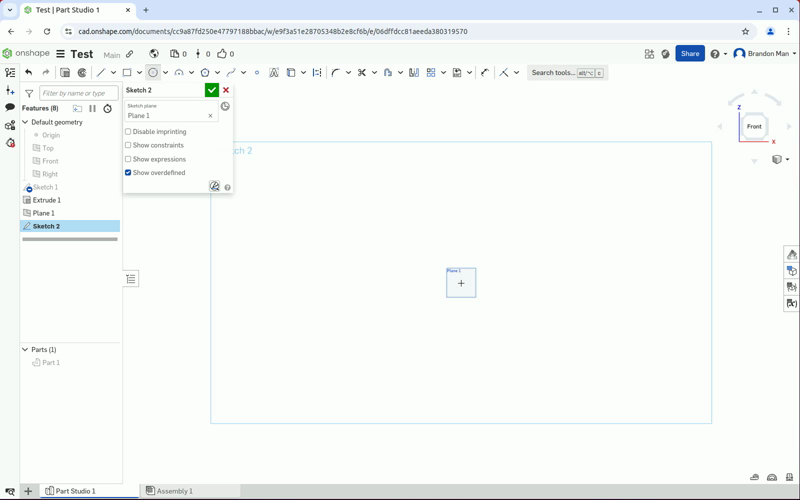
key_up(shift)
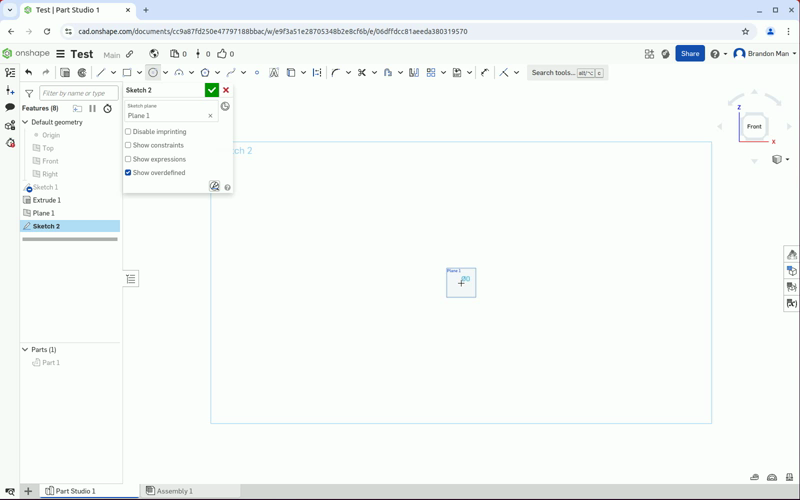
mouse_move(471, 282)
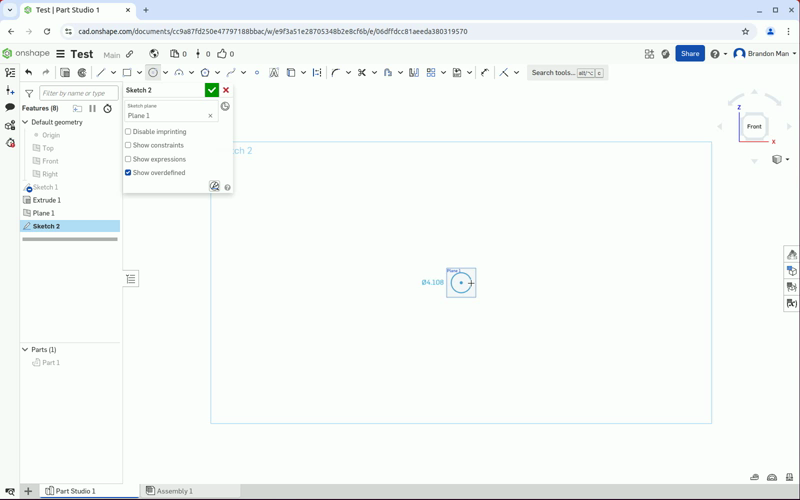
click(471, 282)
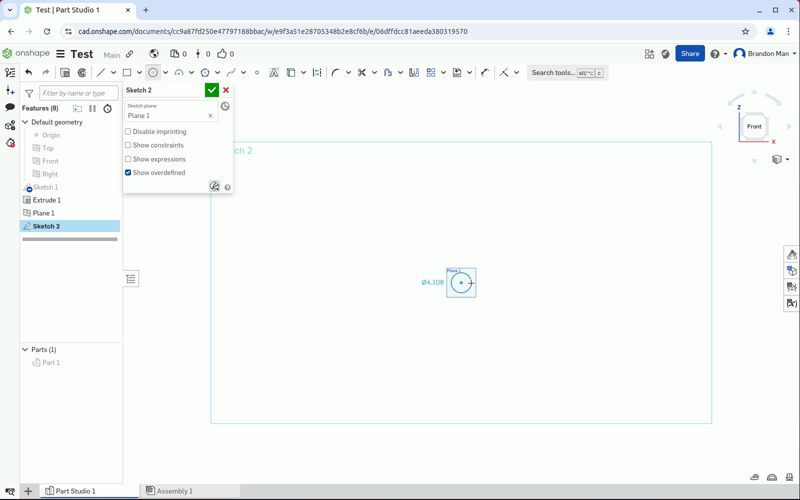
key(esc)
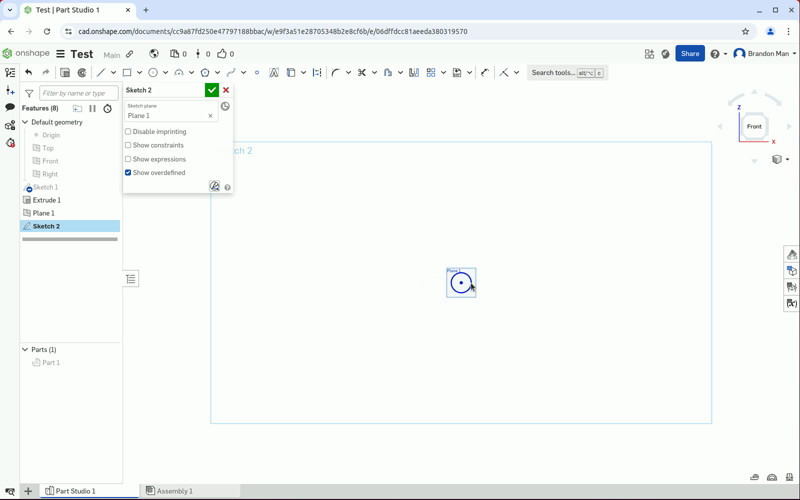
mouse_move(456, 282)
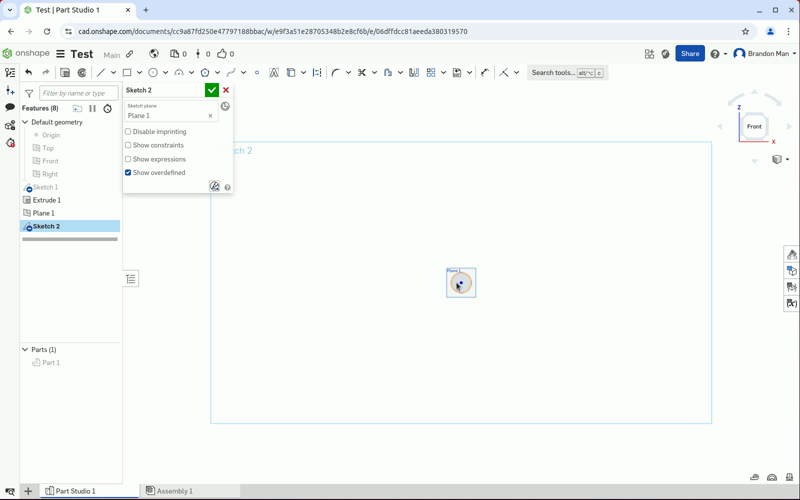
scroll(6)
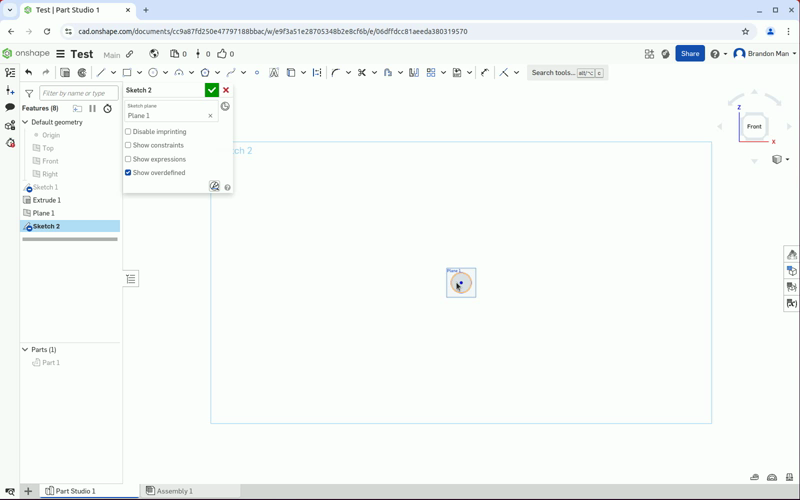
scroll(6)
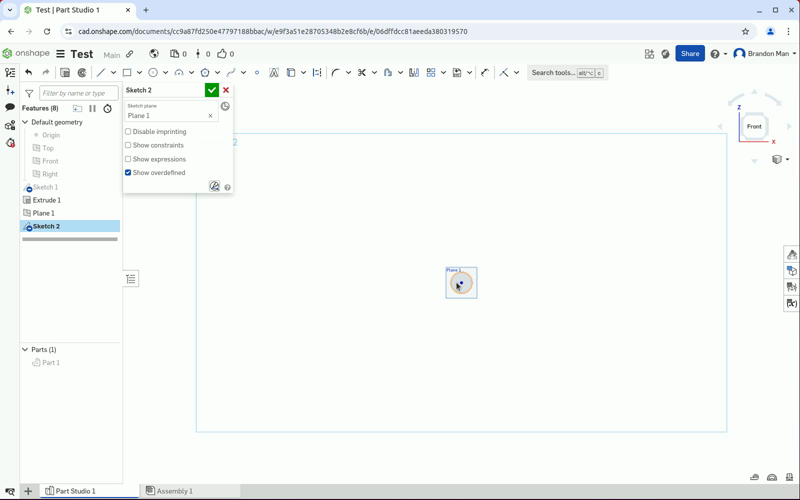
scroll(6)
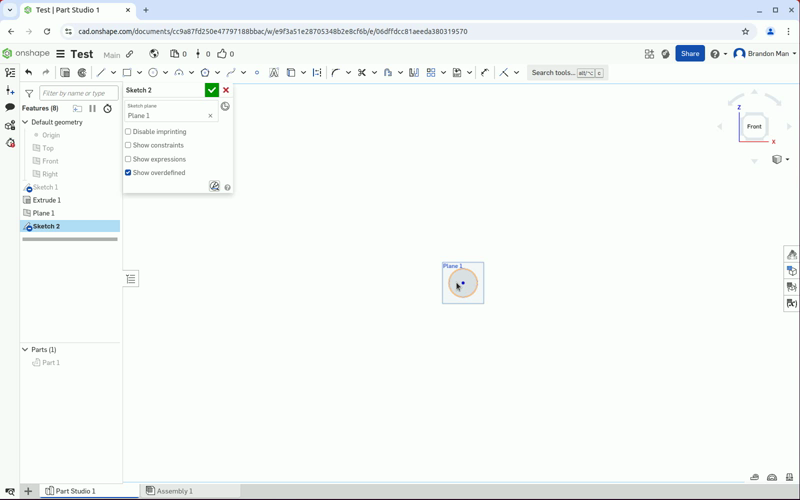
scroll(6)
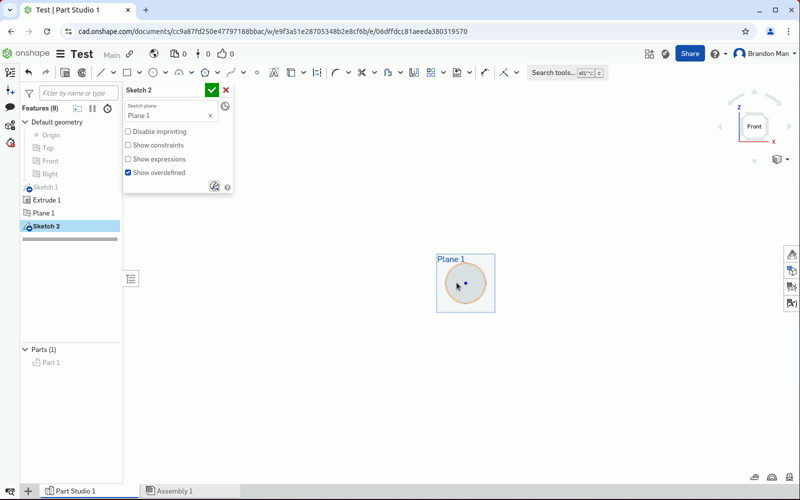
scroll(6)
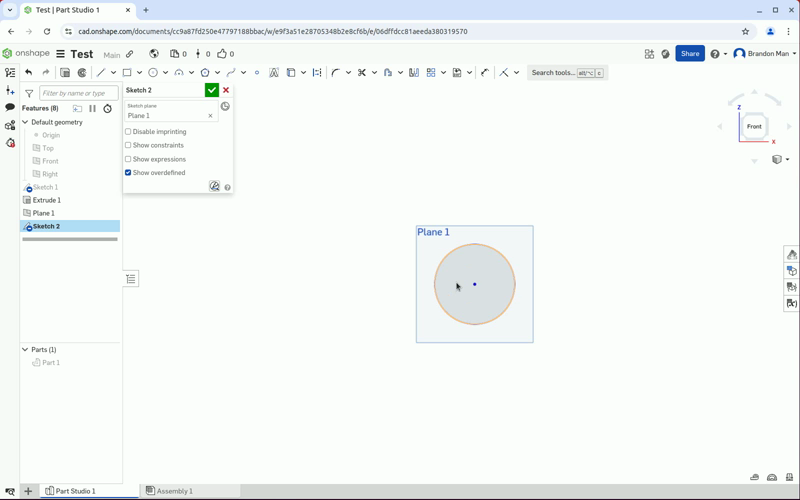
scroll(6)
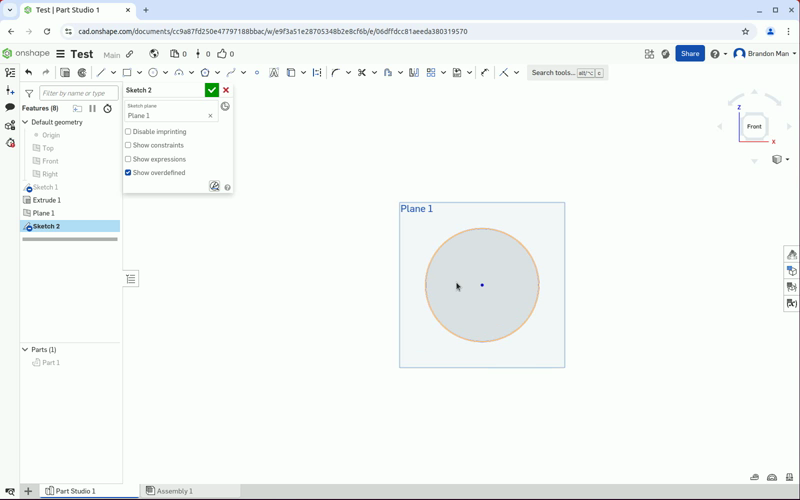
scroll(6)
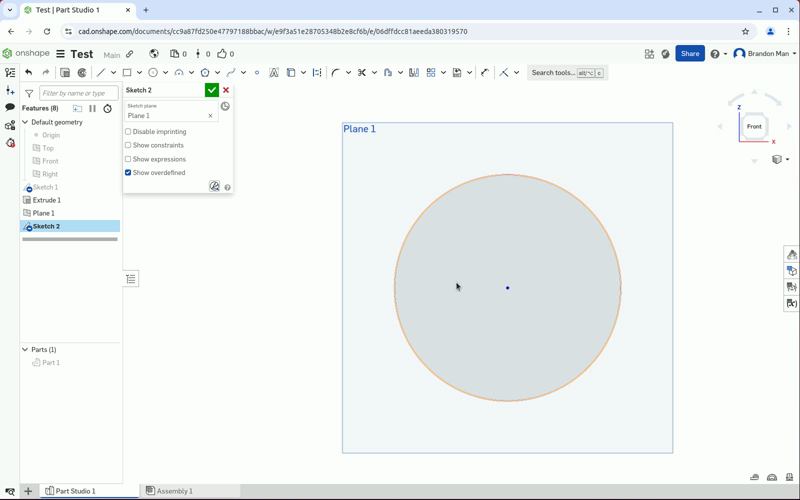
click(456, 282)
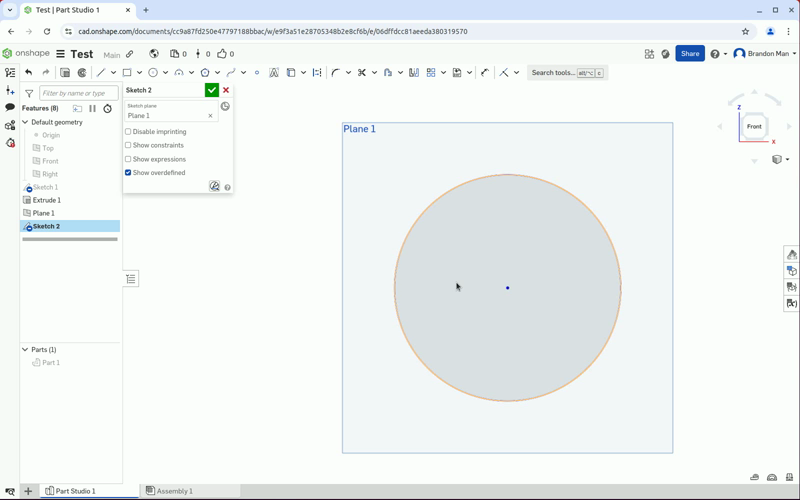
scroll(-6)
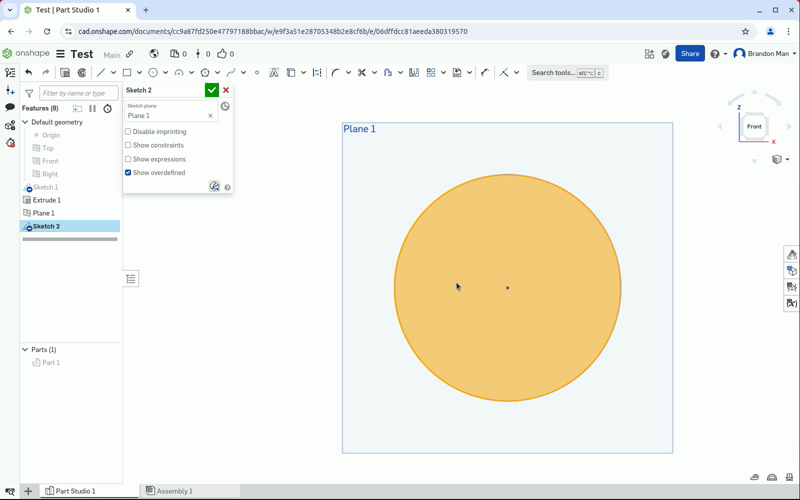
scroll(-6)
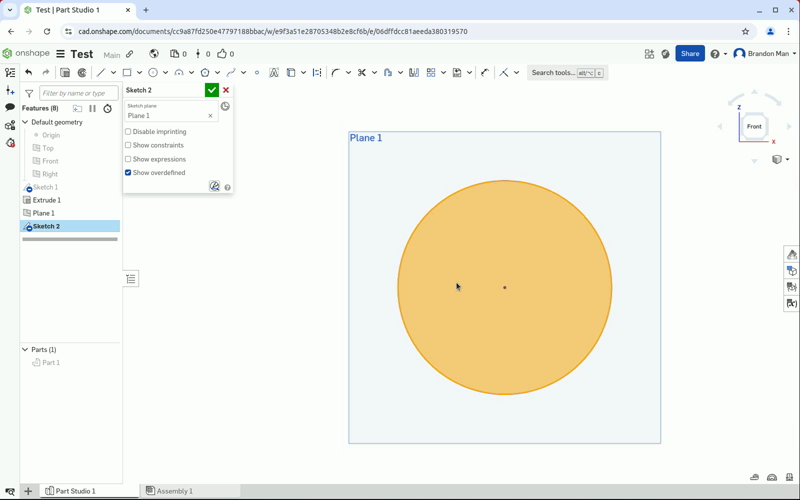
scroll(-6)
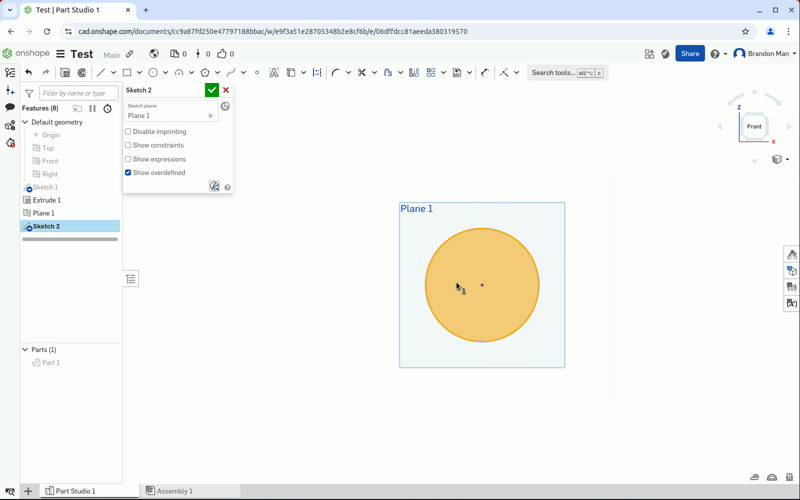
scroll(-6)
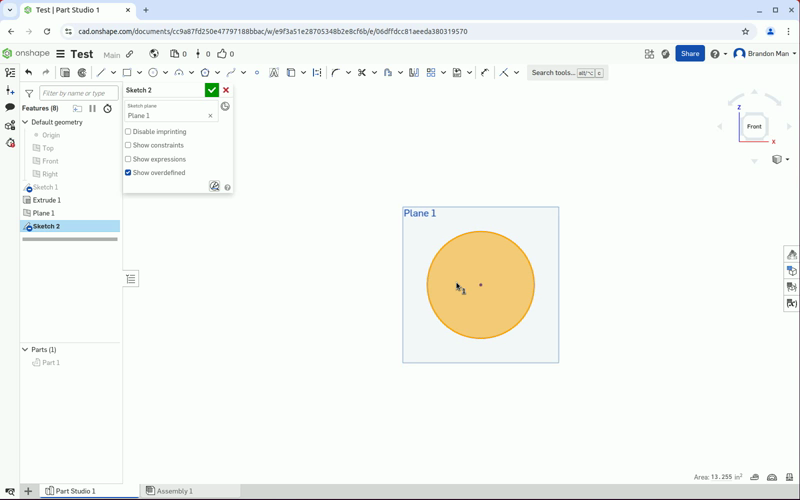
scroll(-6)
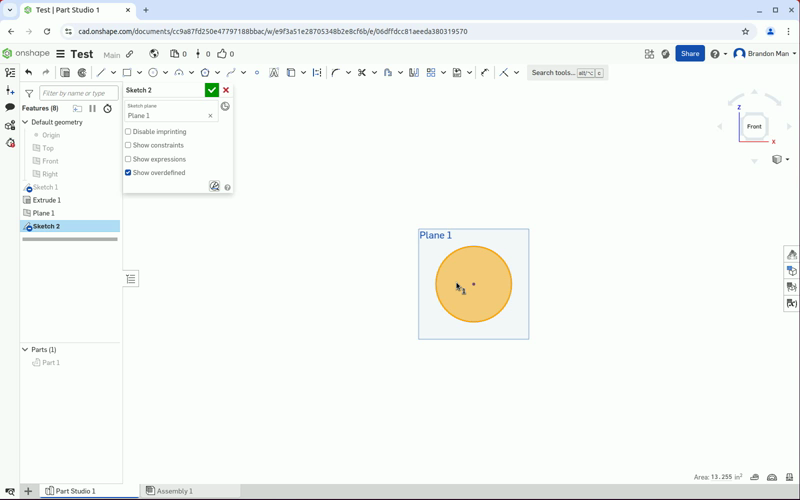
scroll(-6)
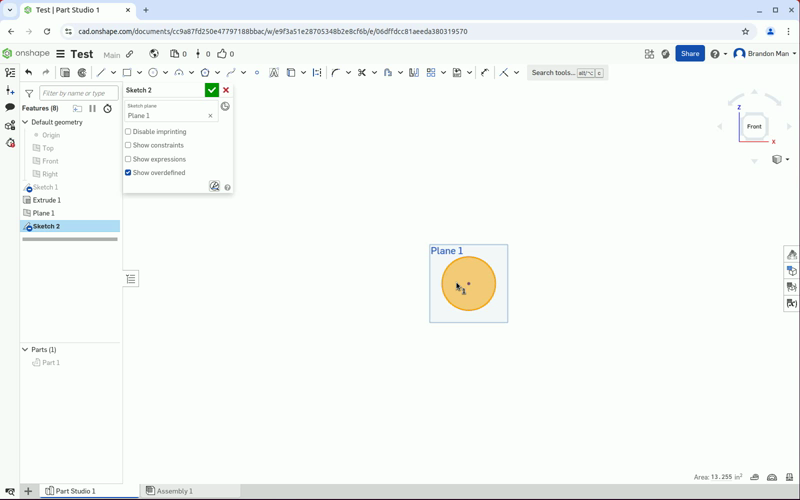
scroll(-6)
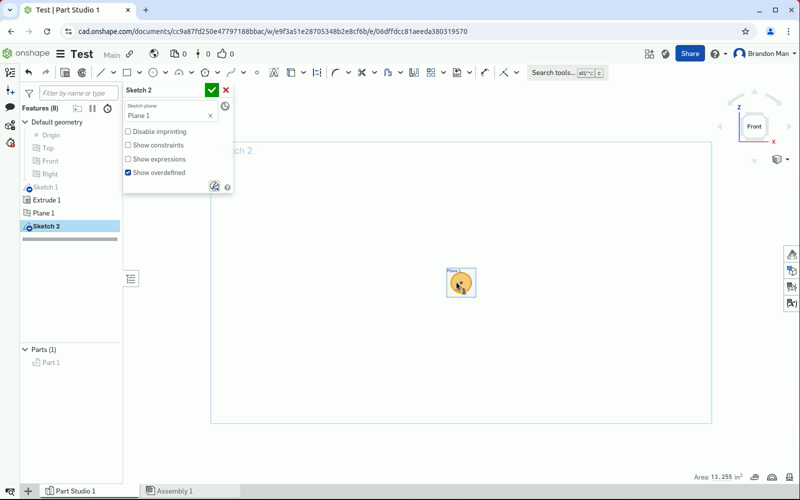
mouse_move(73, 352)
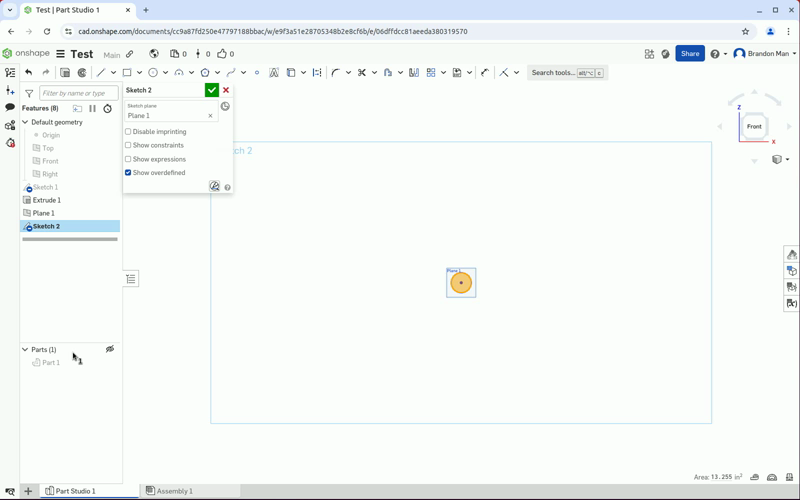
key(shift+y)
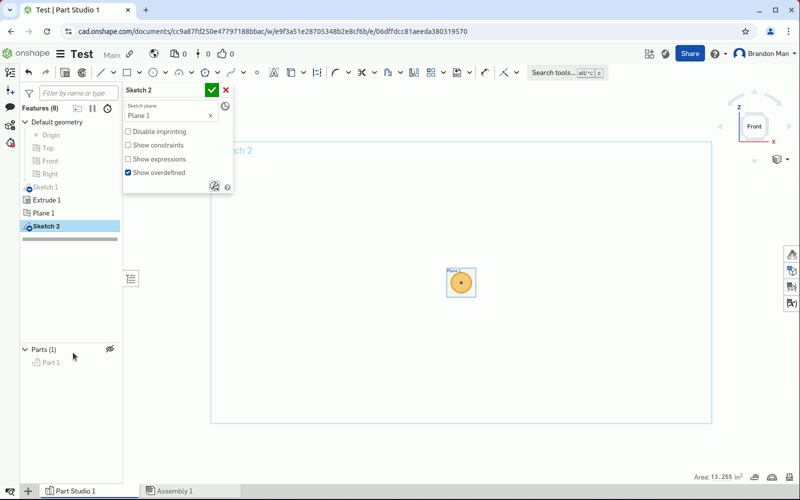
key(shift+e)
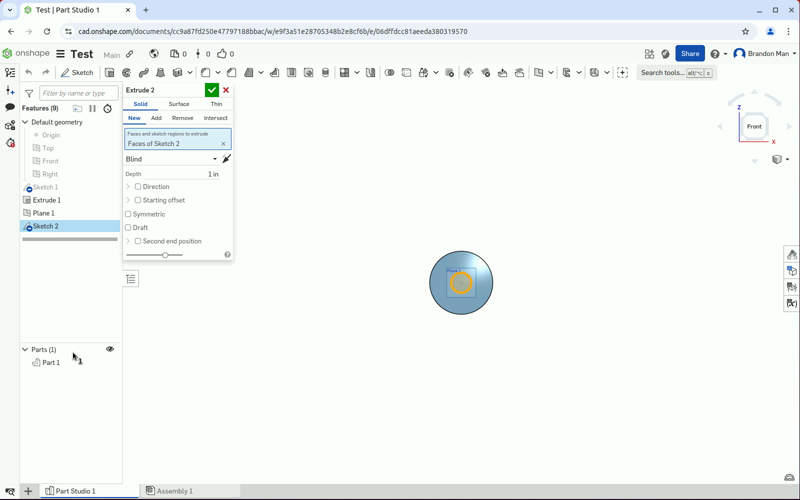
mouse_move(143, 106)
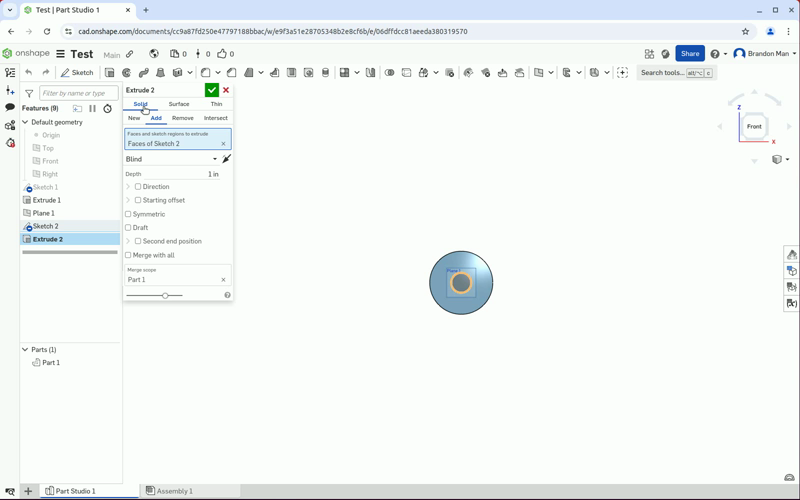
click(143, 106)
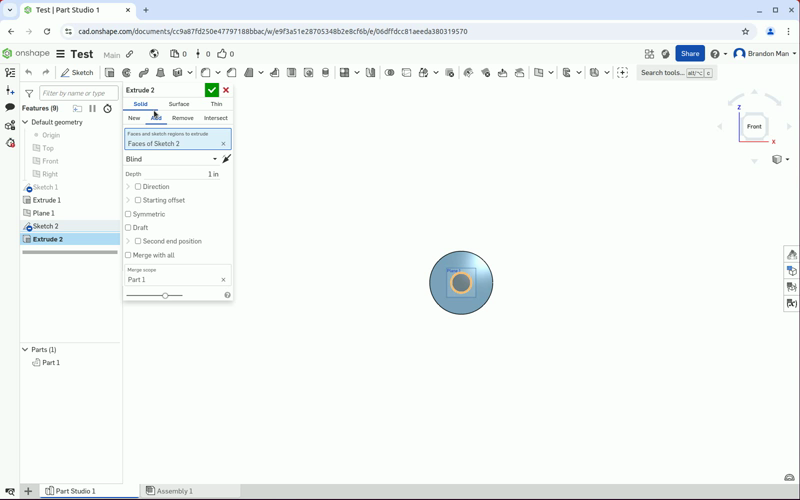
mouse_move(186, 120)
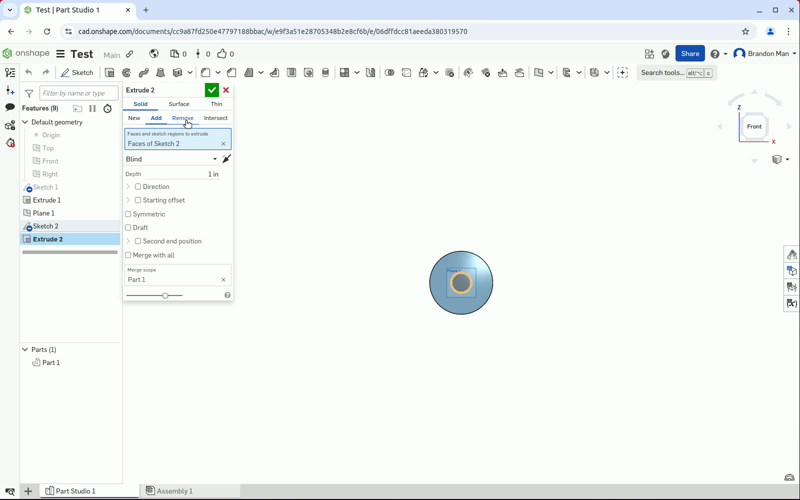
click(186, 120)
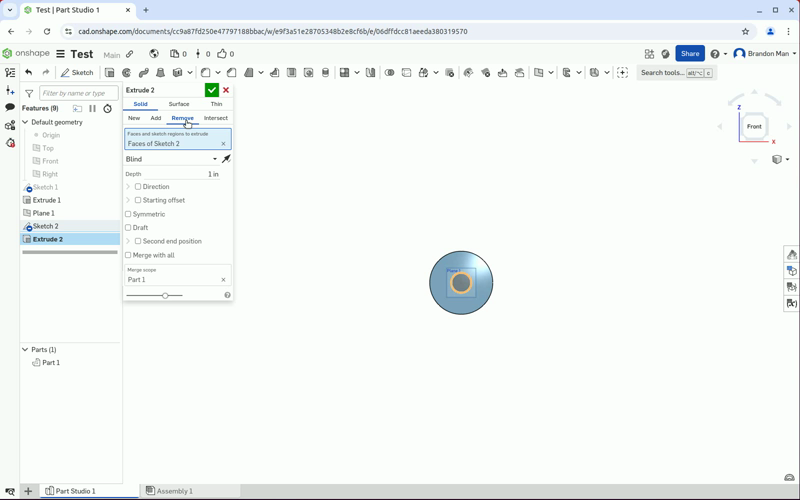
key(tab, 4)
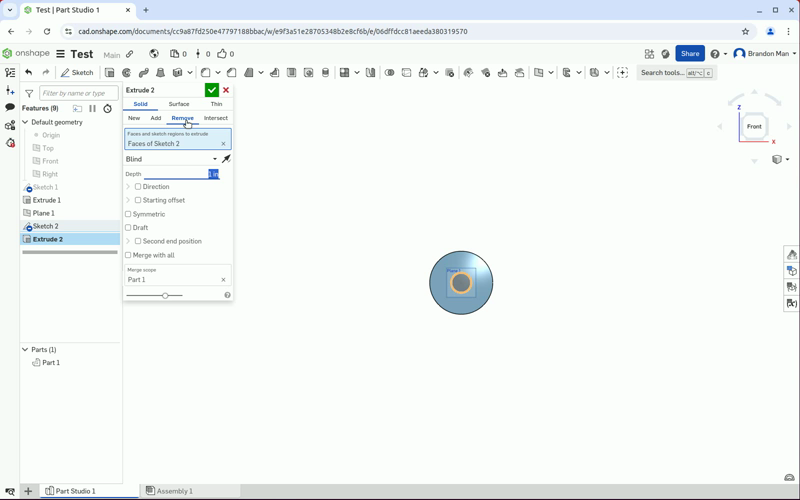
text(30.811)
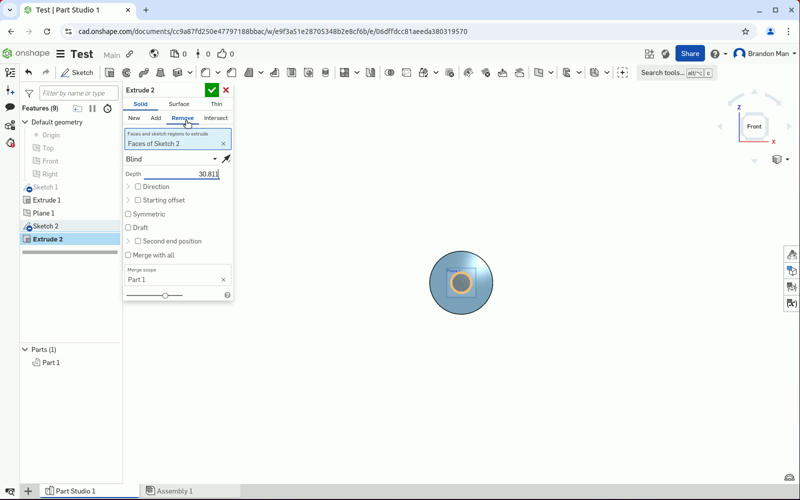
key(tab, 6)
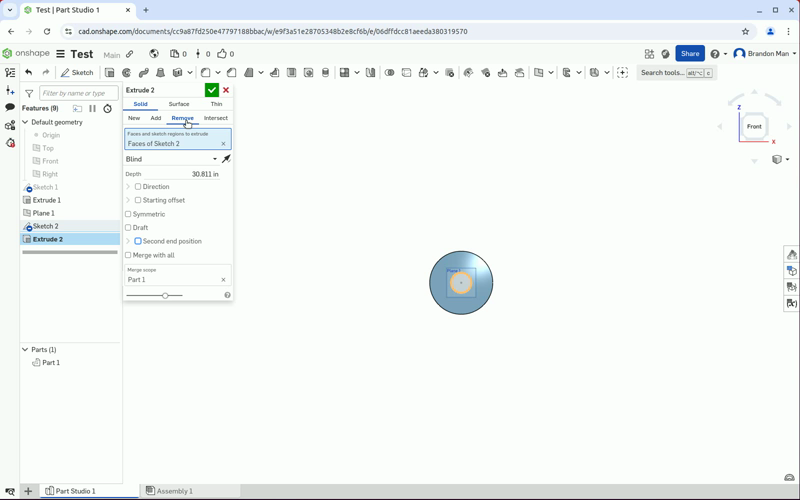
key(space)
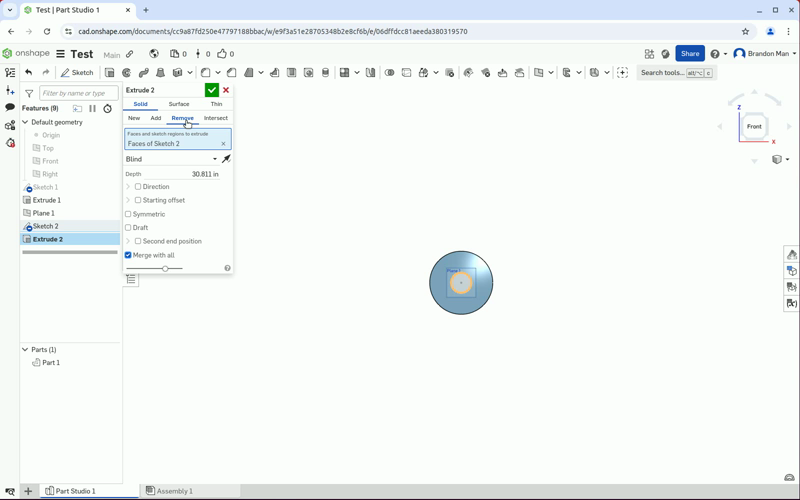
key(enter)
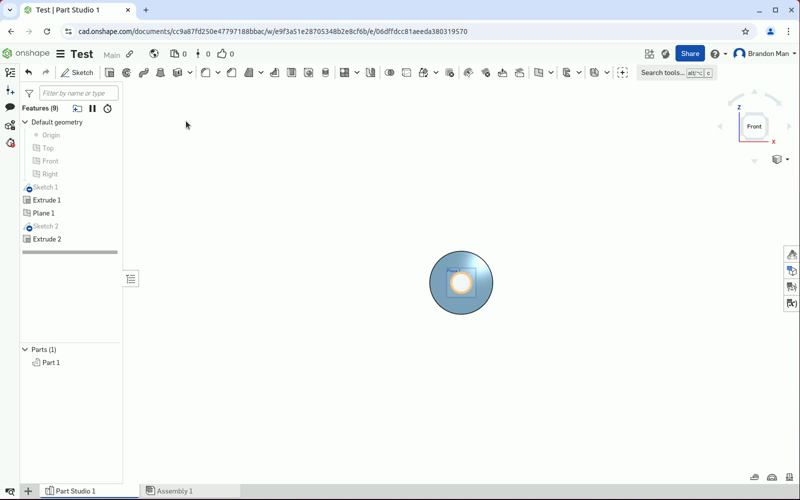
key(shift+h)
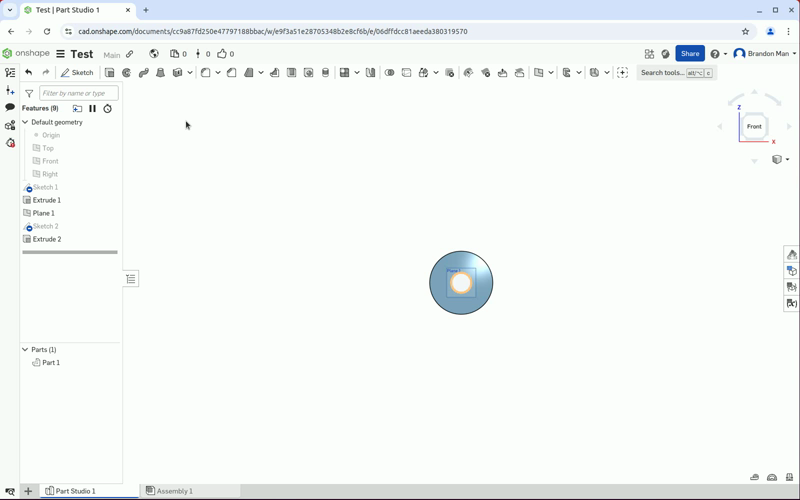
key(shift+h)
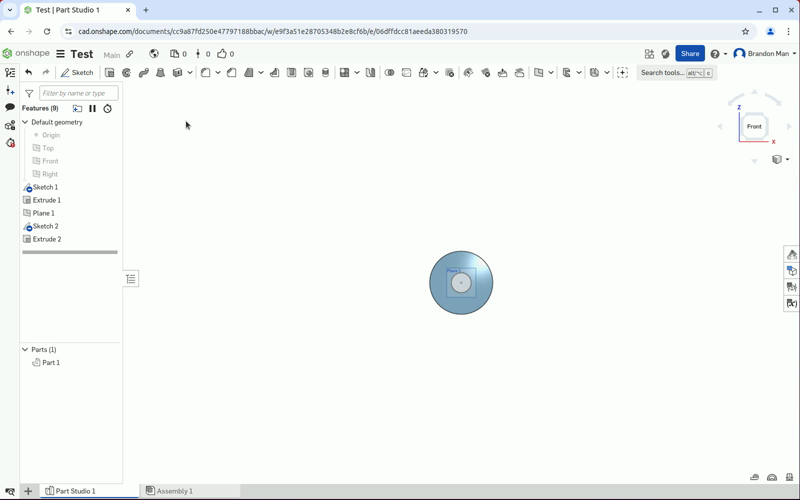
key(shift+7)
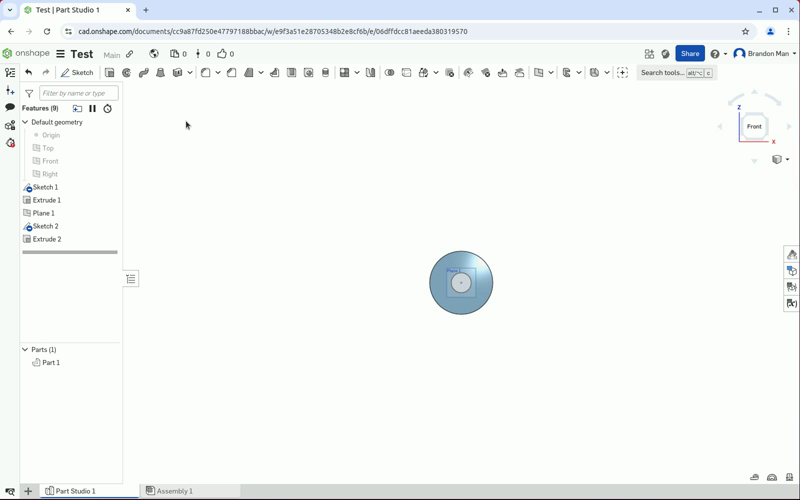
key(left, 2)
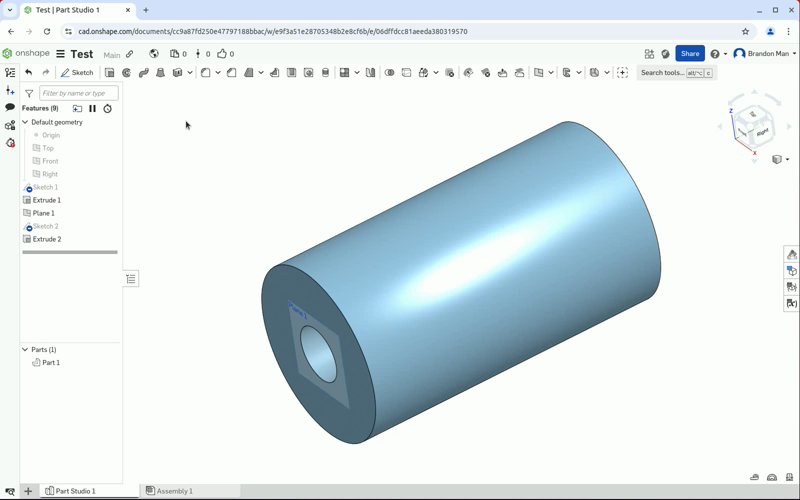
key(down, 2)
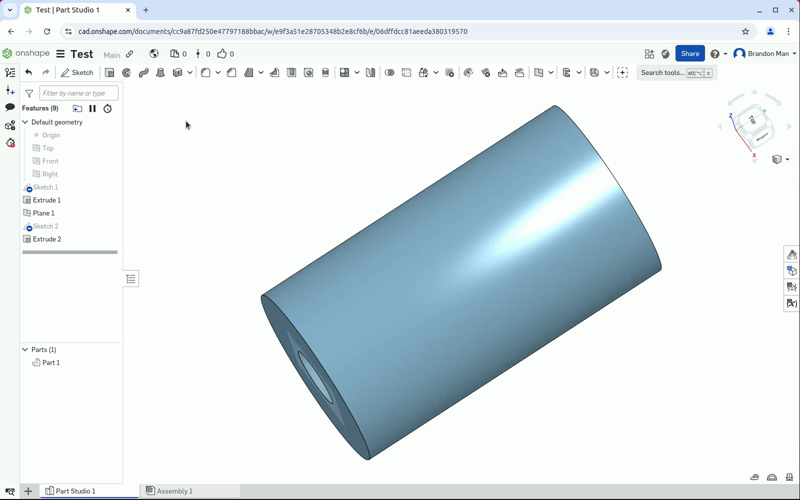
key(up, 2)
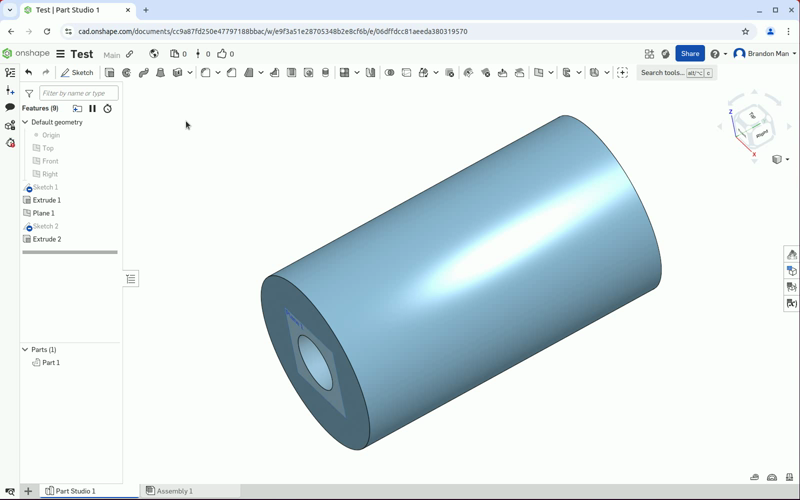
key(right, 2)
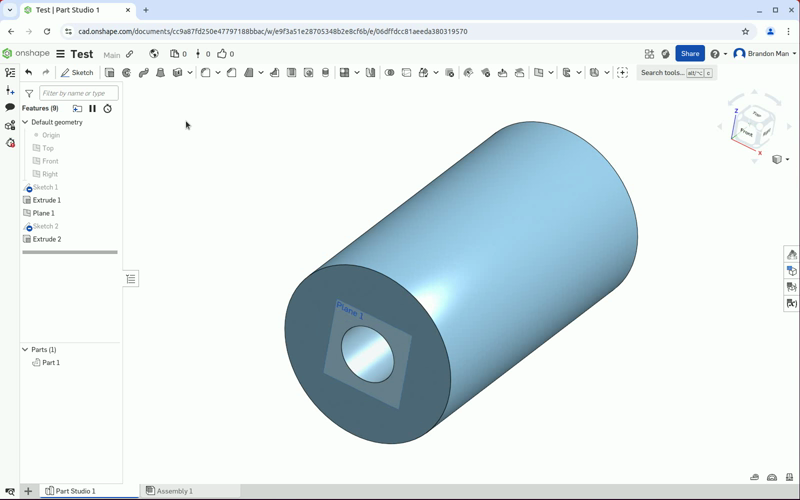
mouse_move(73, 189)
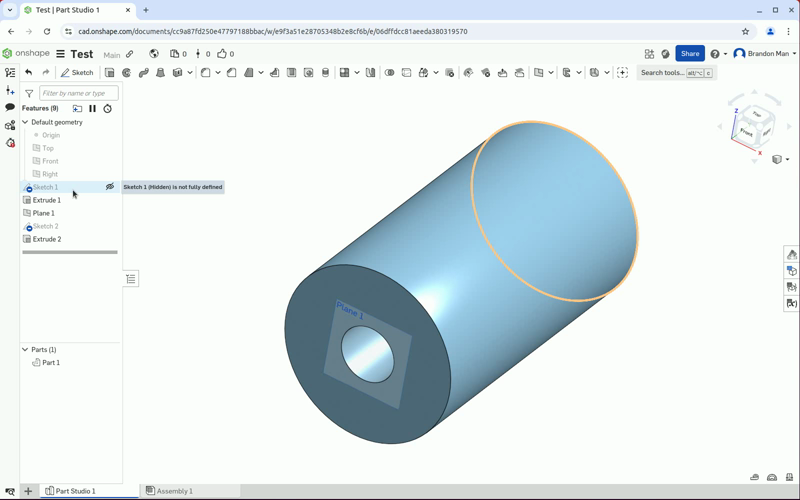
click(73, 189)